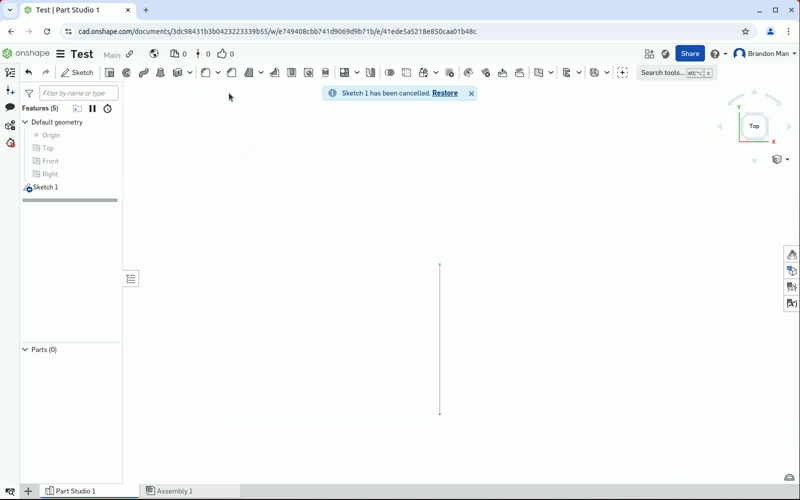
key(shift+h)
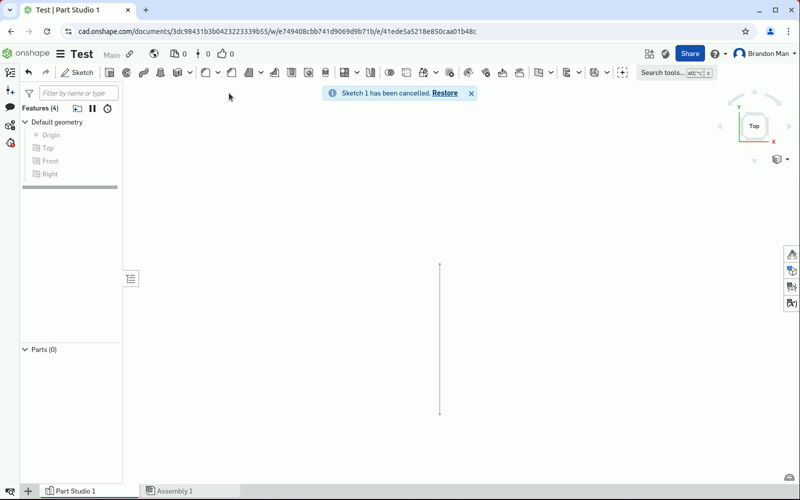
key(shift+s)
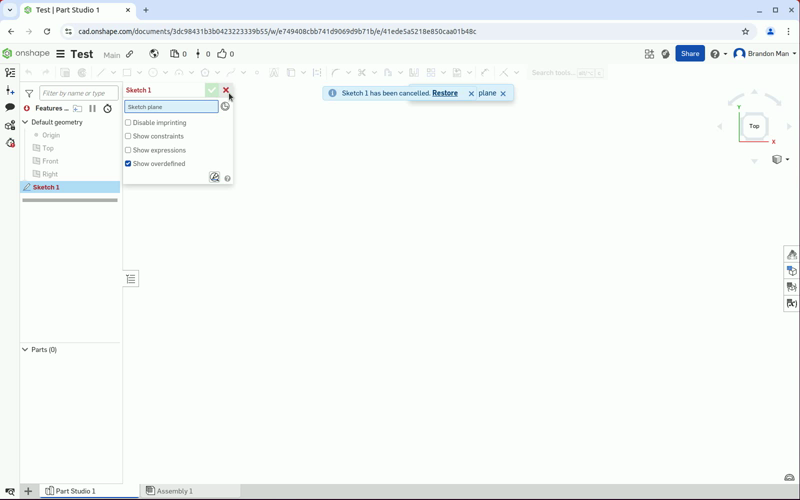
mouse_move(73, 150)
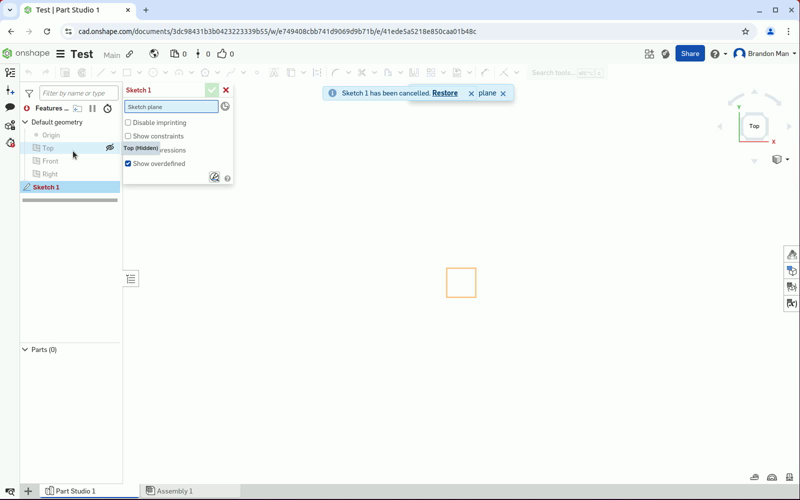
click(73, 150)
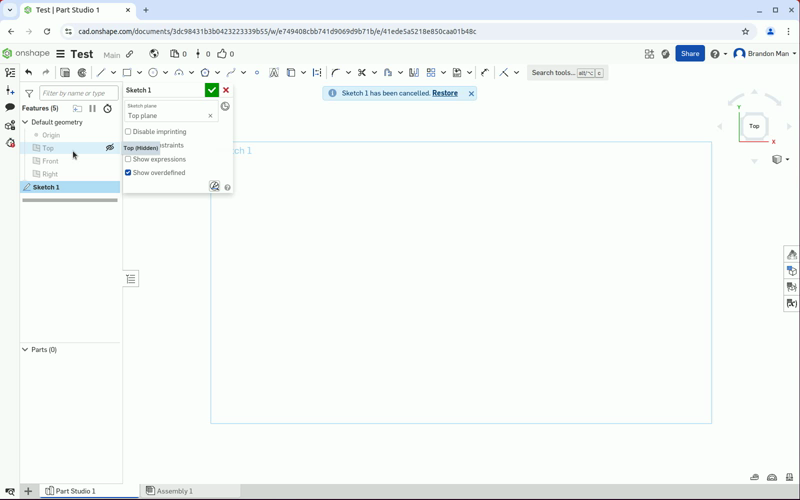
mouse_move(73, 352)
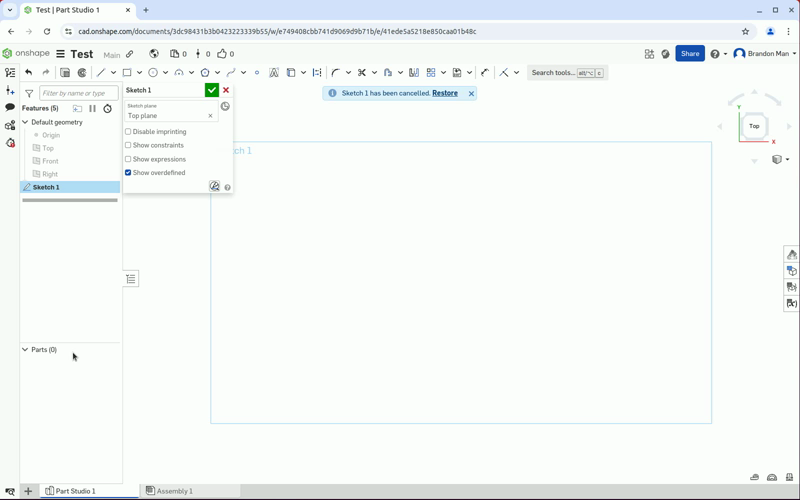
key(y)
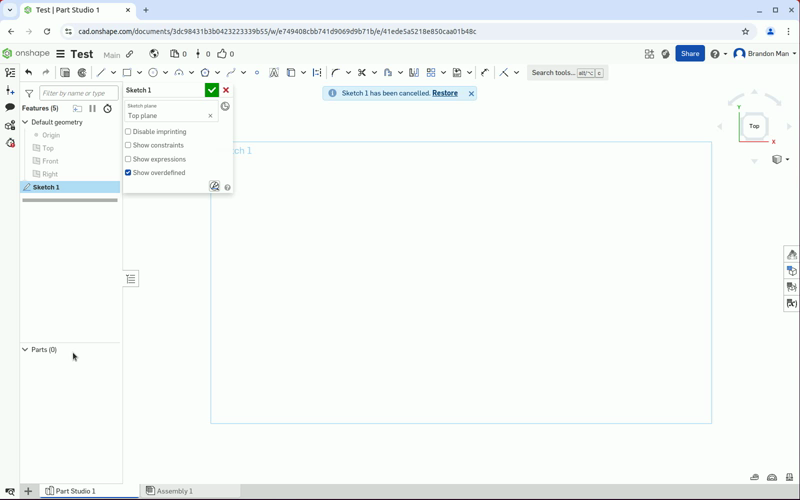
key(c)
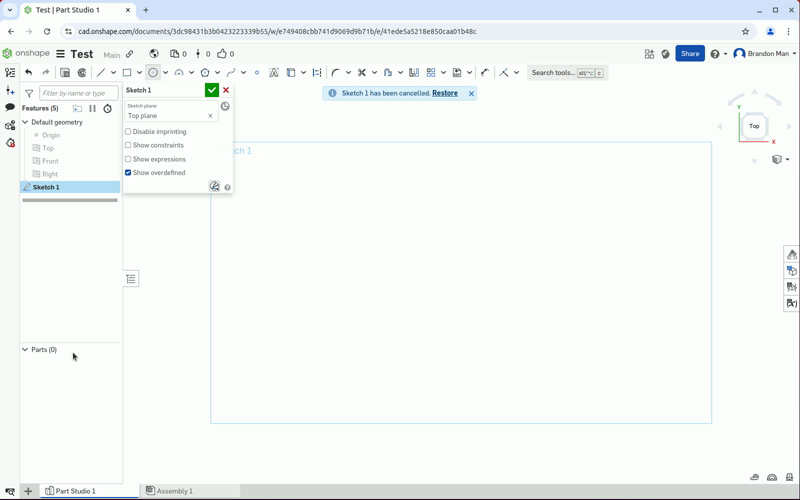
key_down(shift)
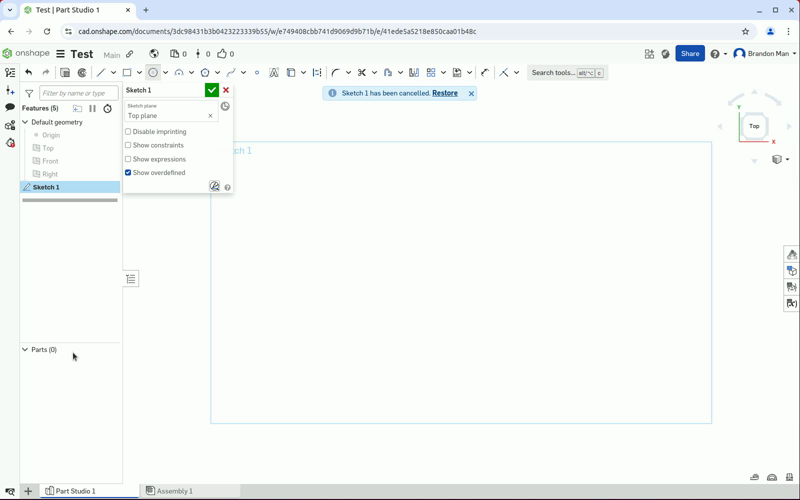
mouse_move(461, 282)
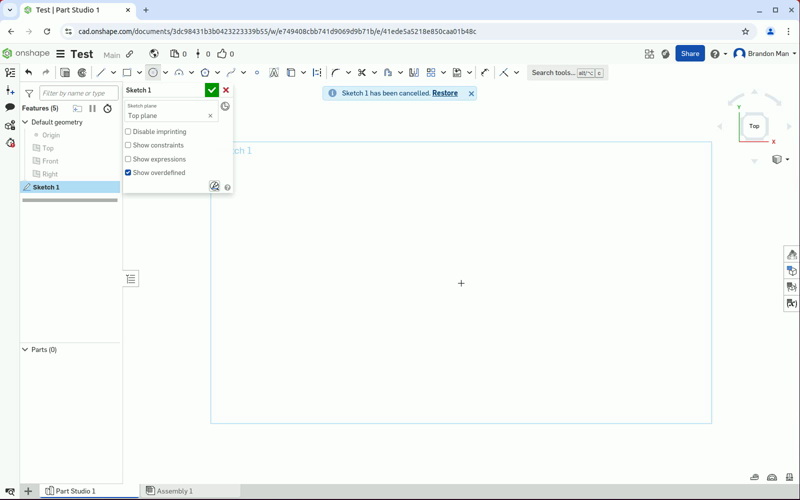
click(461, 282)
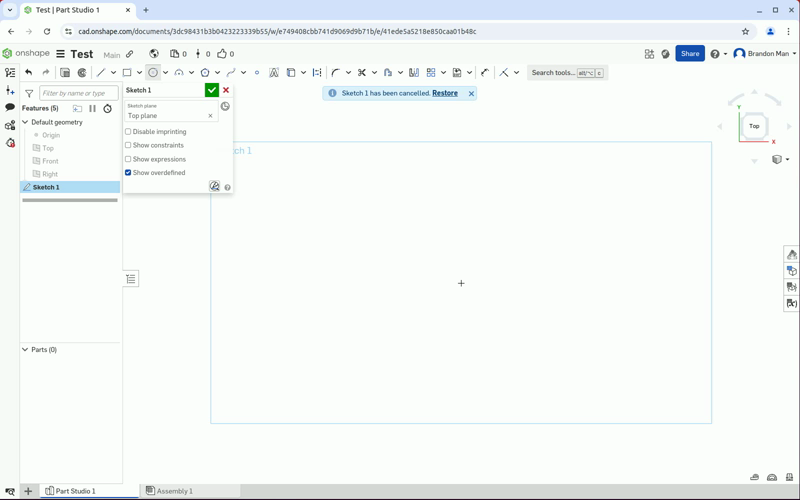
key_up(shift)
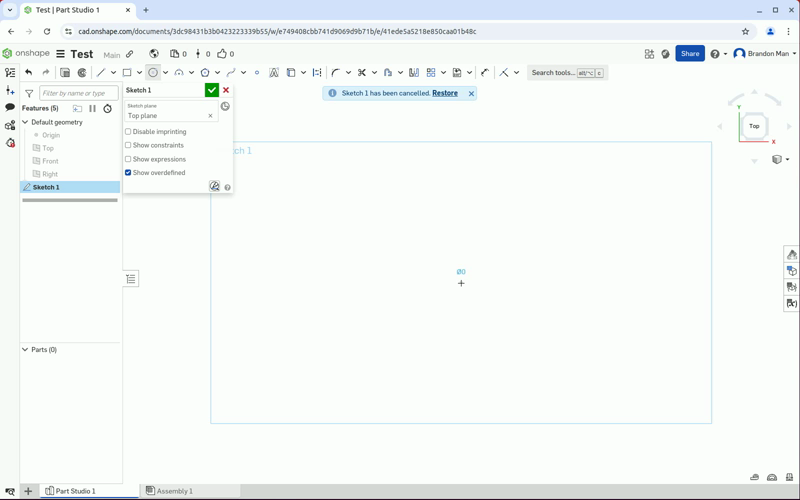
mouse_move(510, 282)
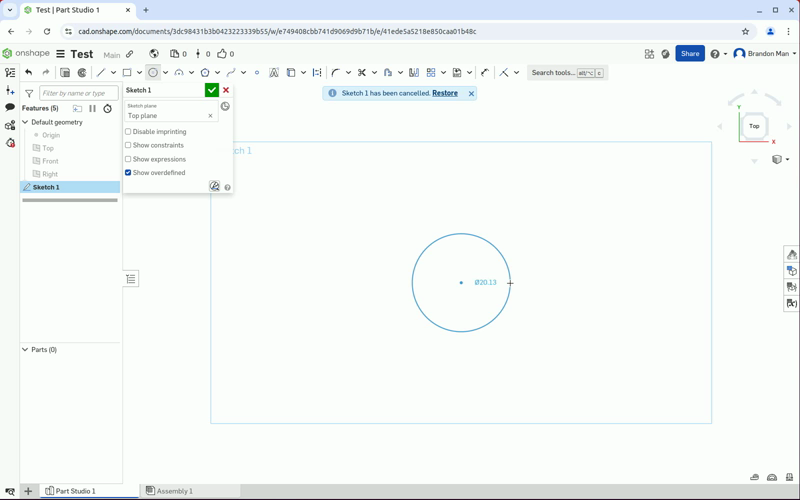
click(510, 282)
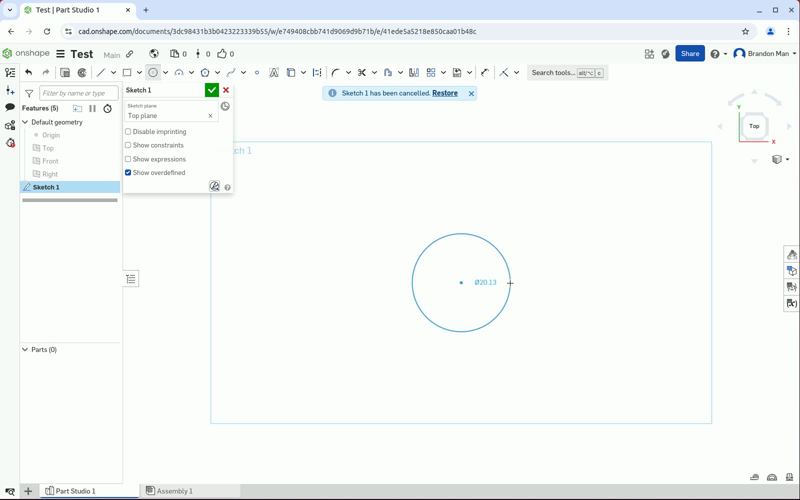
key(esc)
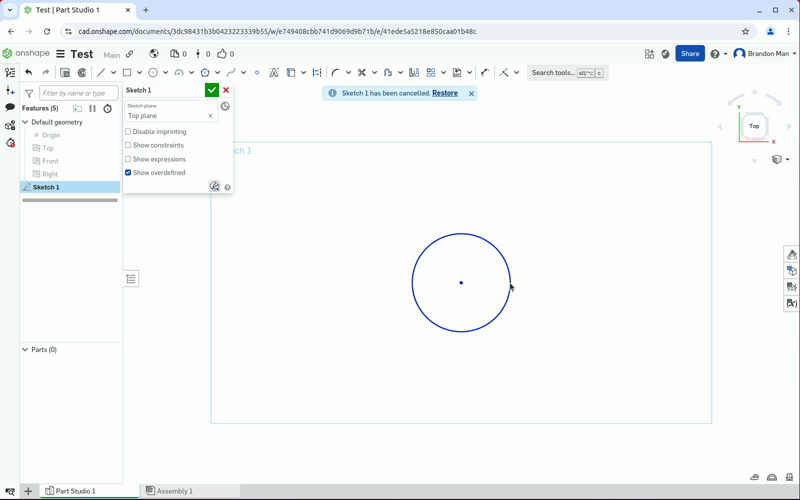
key(c)
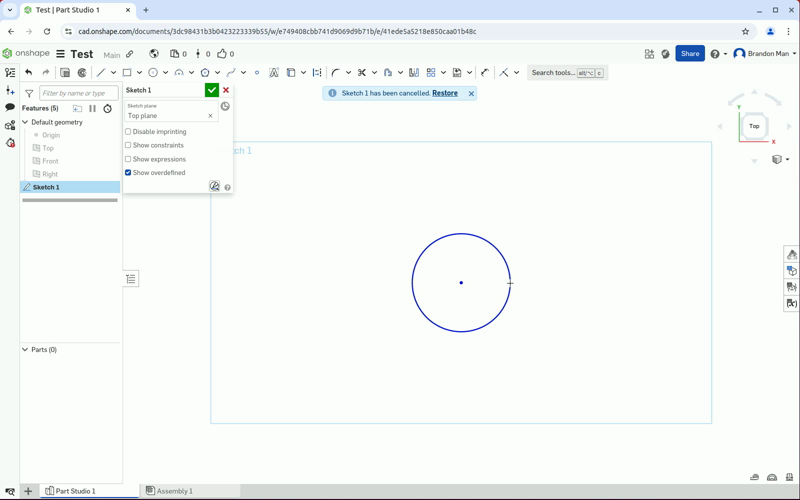
key_down(shift)
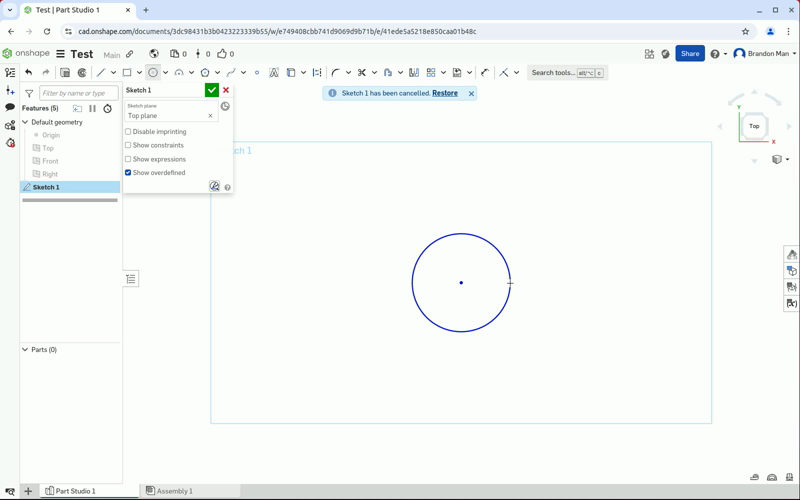
mouse_move(461, 282)
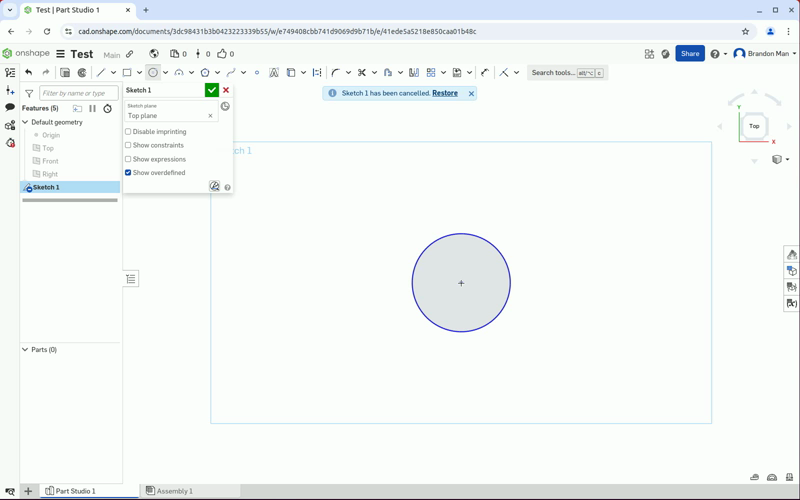
click(461, 282)
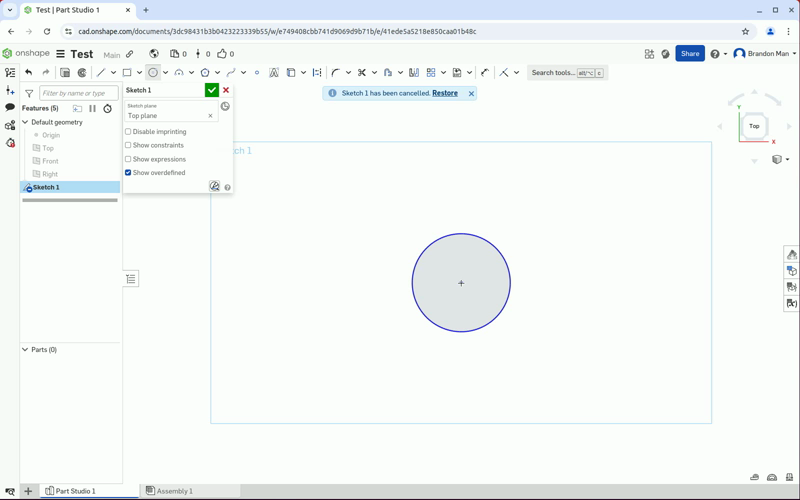
key_up(shift)
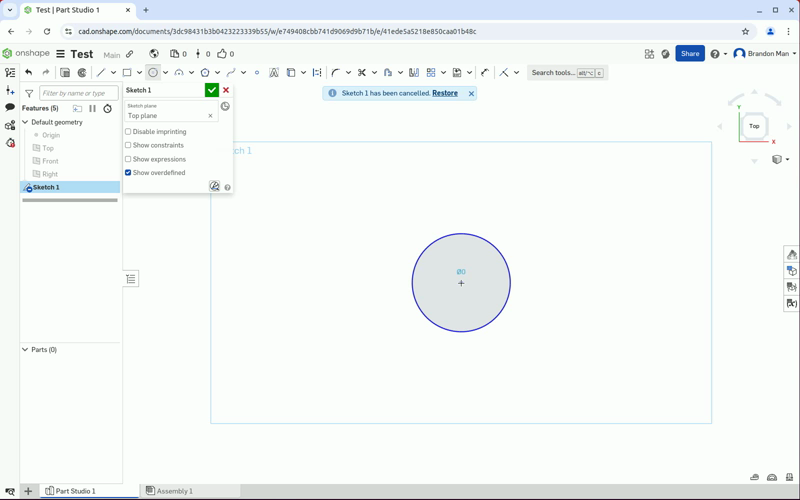
mouse_move(481, 282)
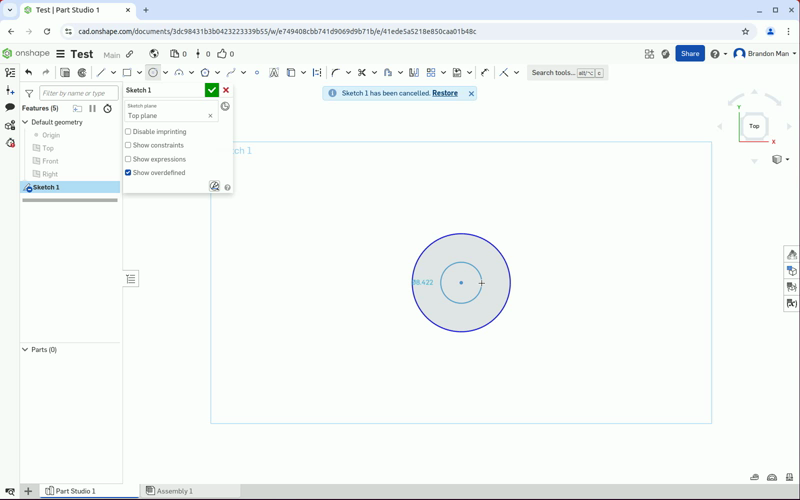
click(481, 282)
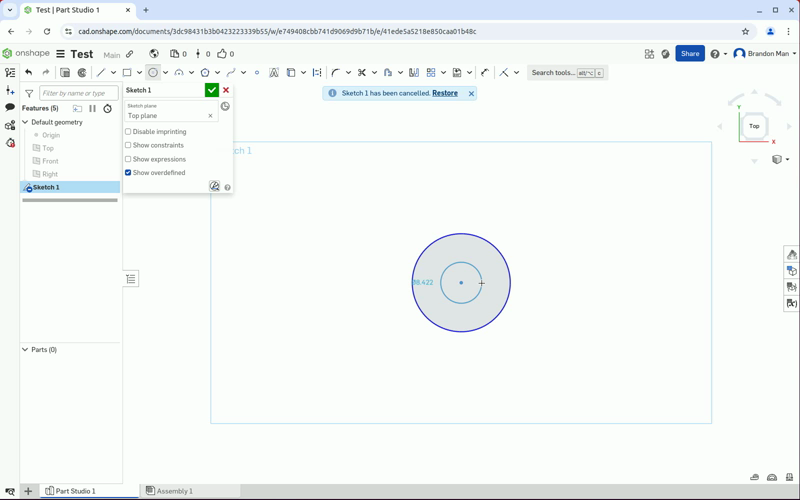
key(esc)
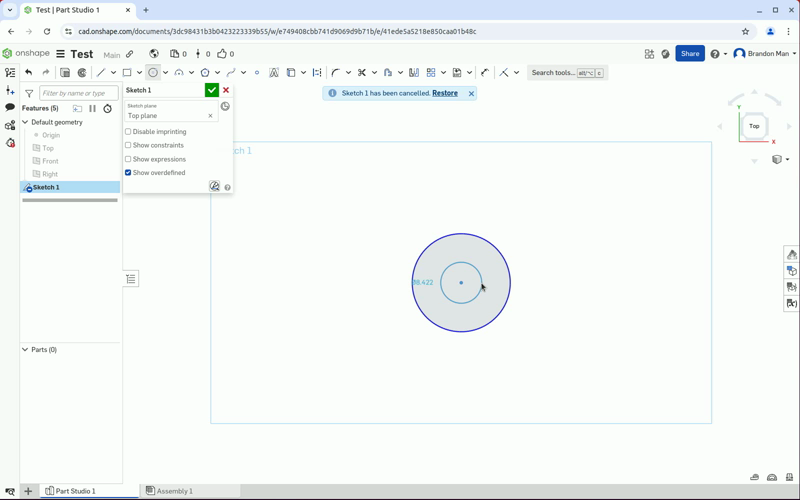
mouse_move(419, 280)
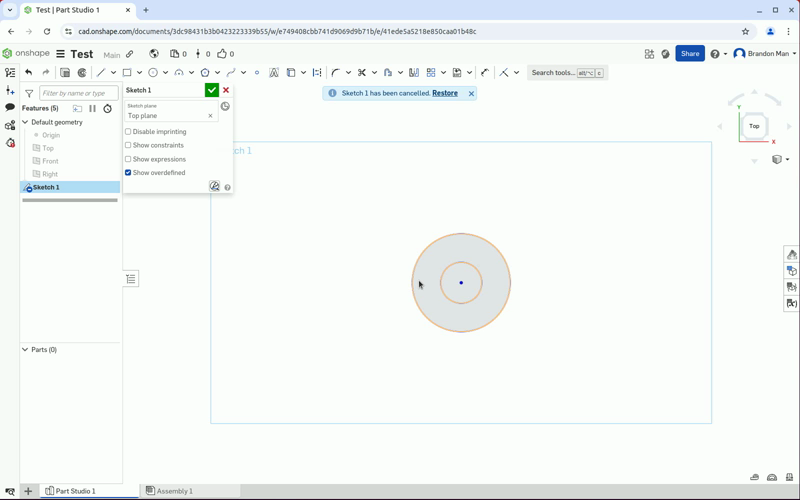
click(419, 280)
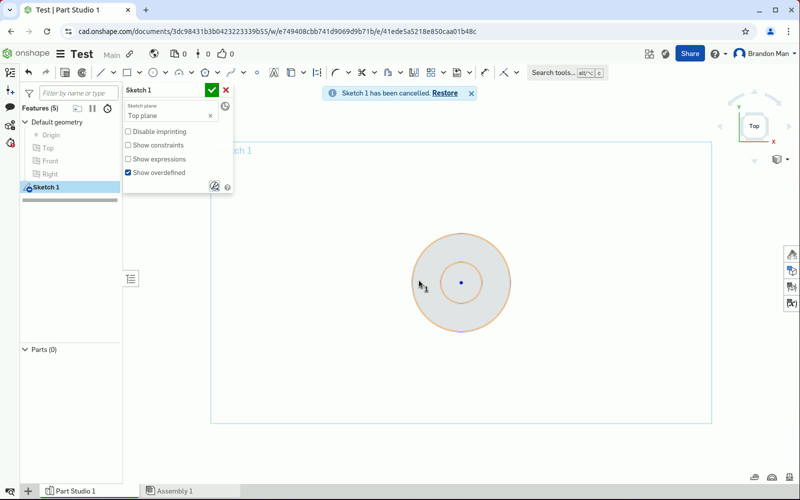
mouse_move(73, 352)
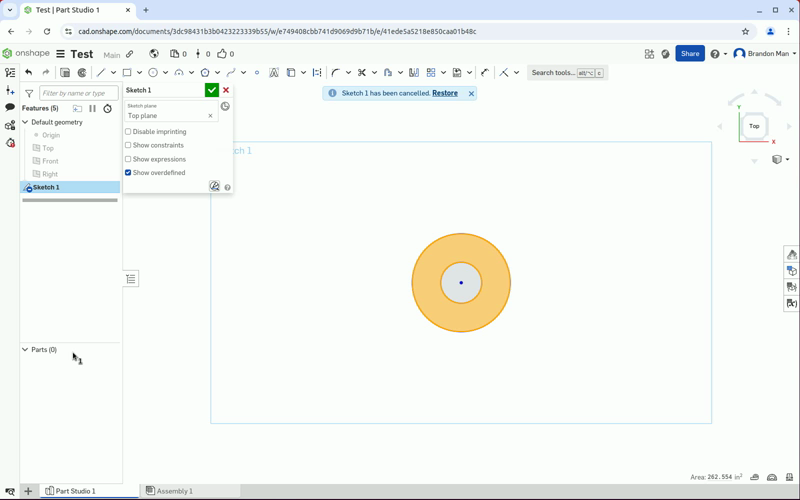
key(shift+y)
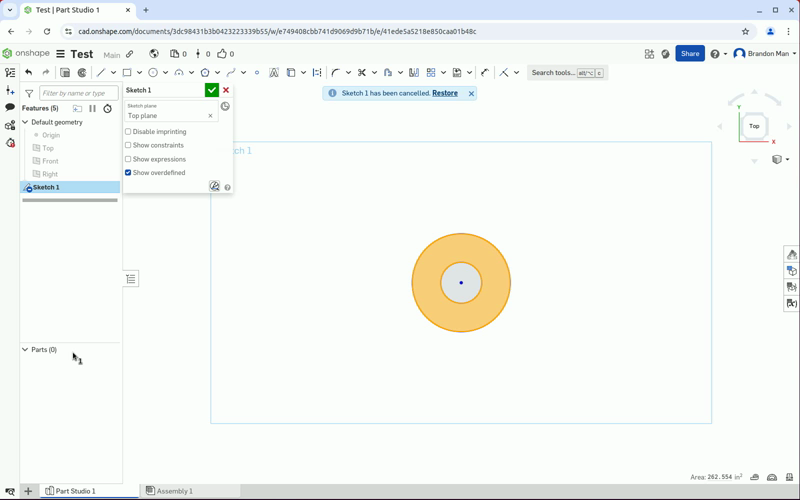
key(shift+e)
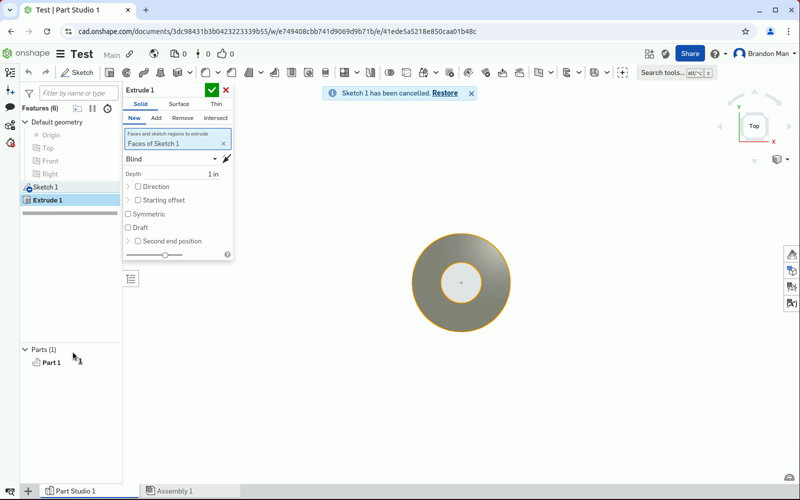
mouse_move(143, 106)
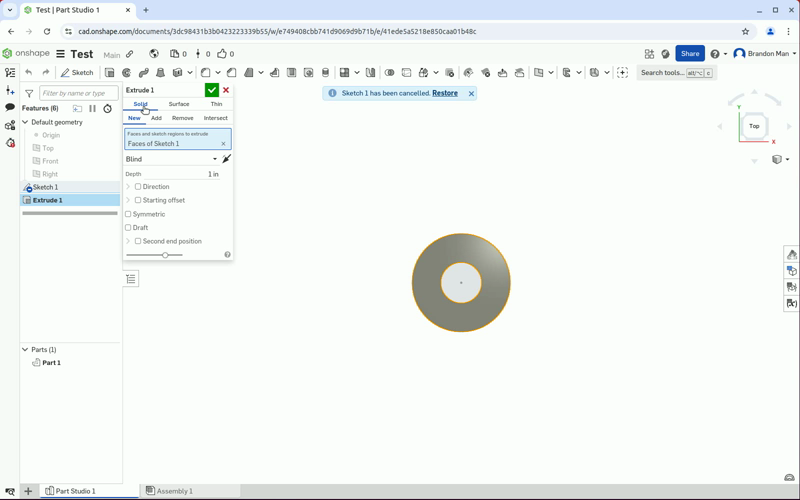
click(143, 106)
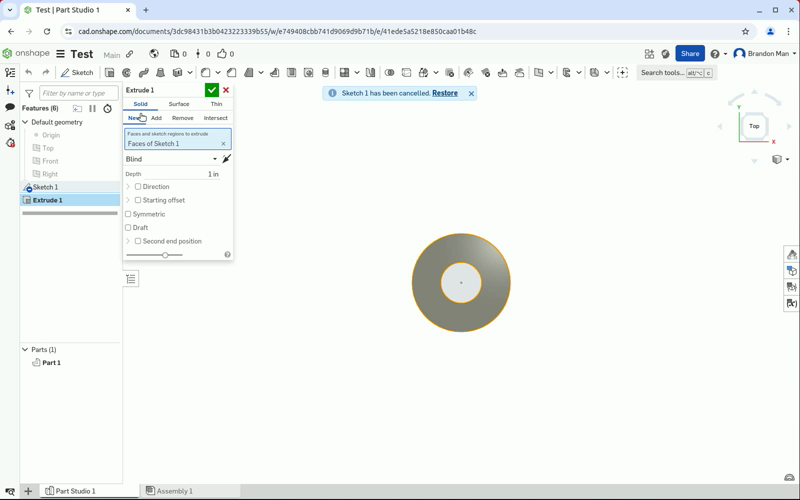
mouse_move(137, 120)
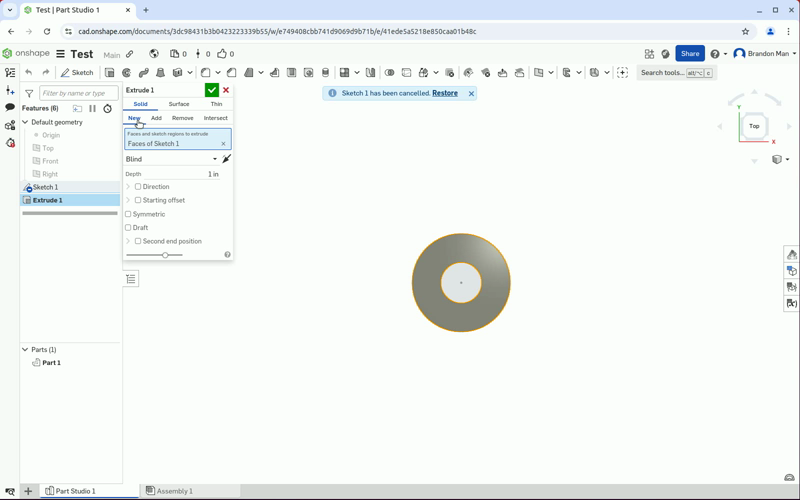
click(137, 120)
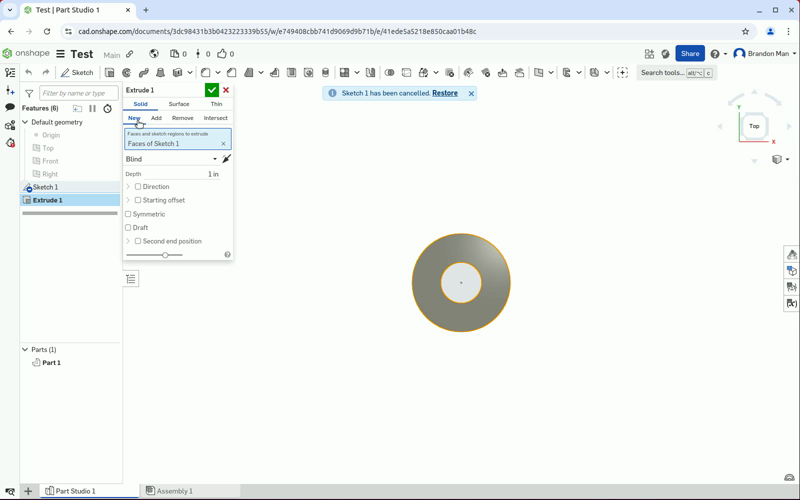
key(tab, 4)
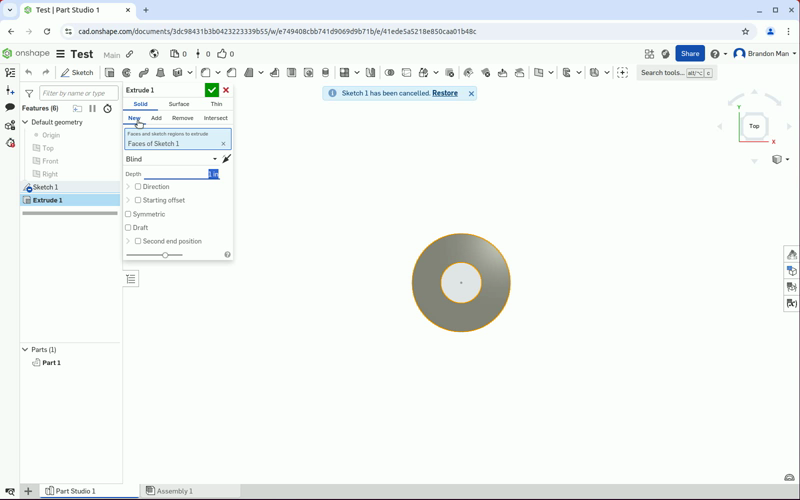
text(21.905)
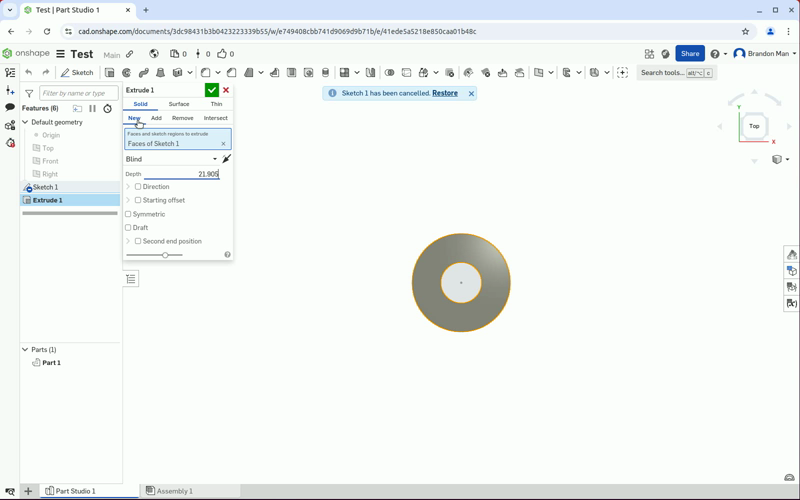
key(enter)
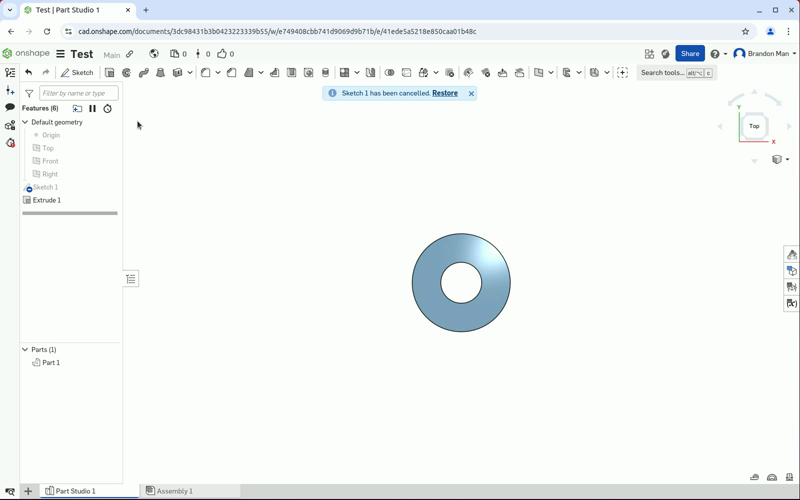
key(shift+h)
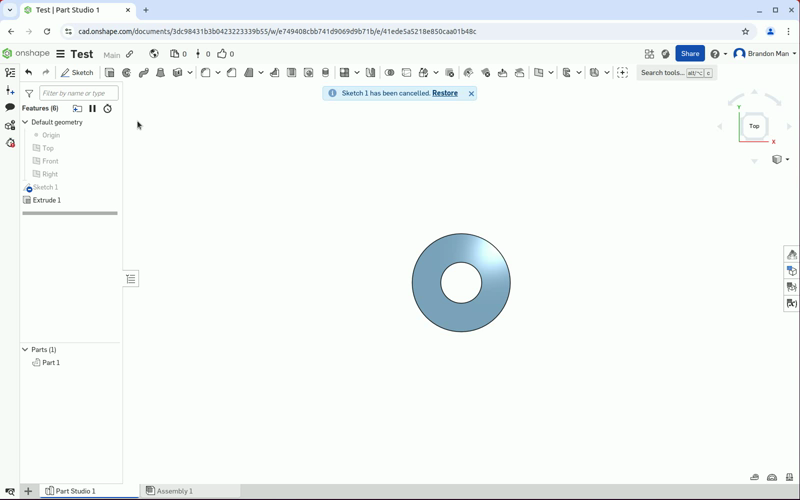
key(shift+h)
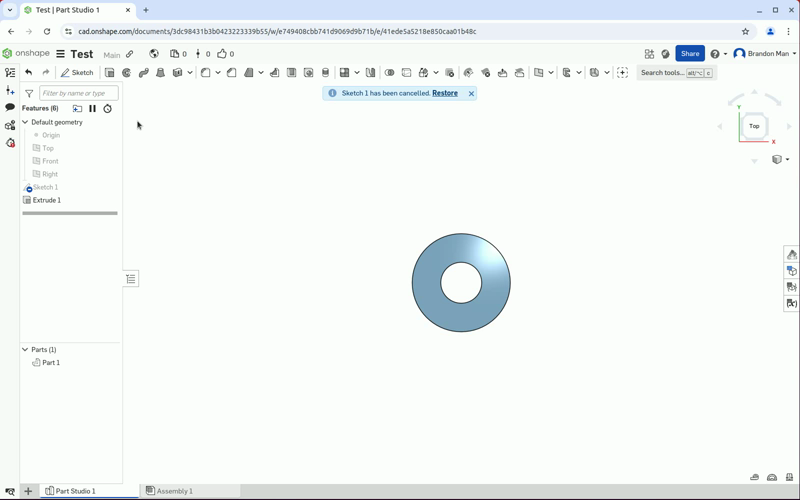
mouse_move(73, 189)
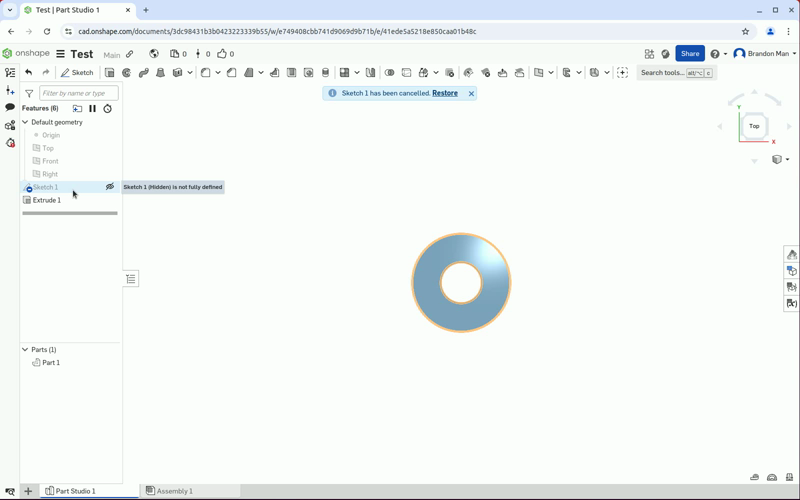
click(73, 189)
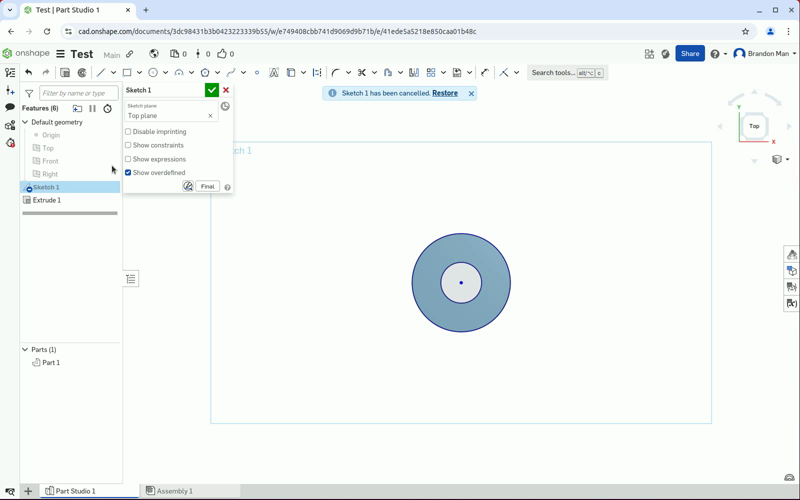
mouse_move(229, 92)
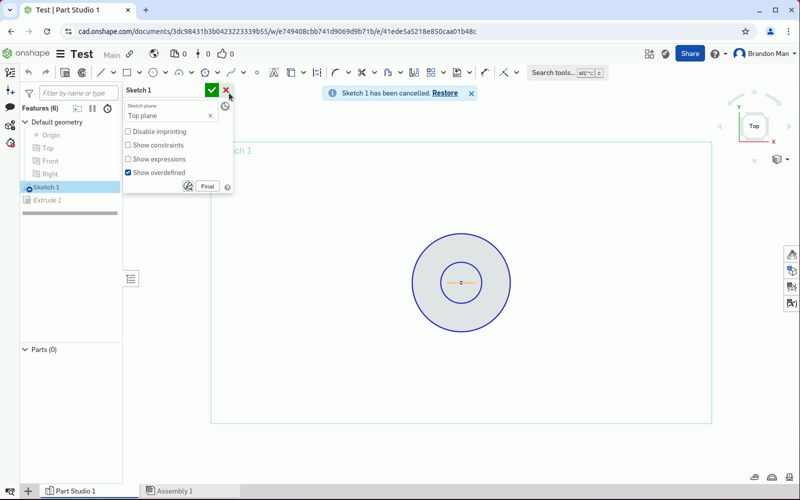
click(229, 92)
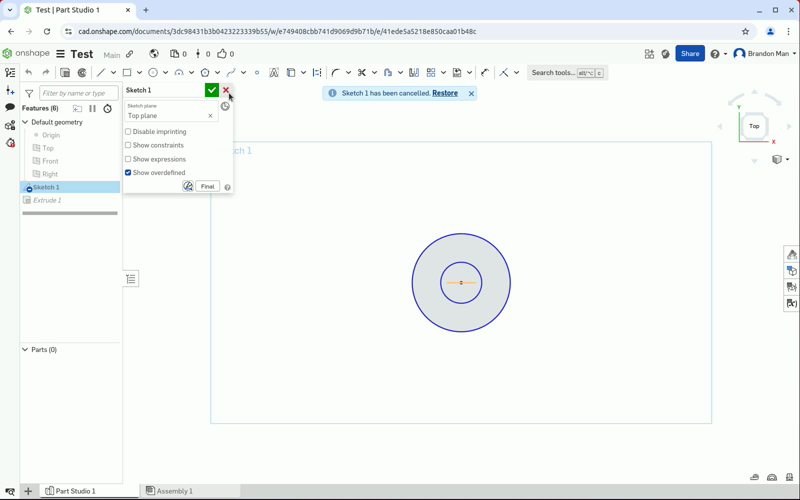
key(shift+s)
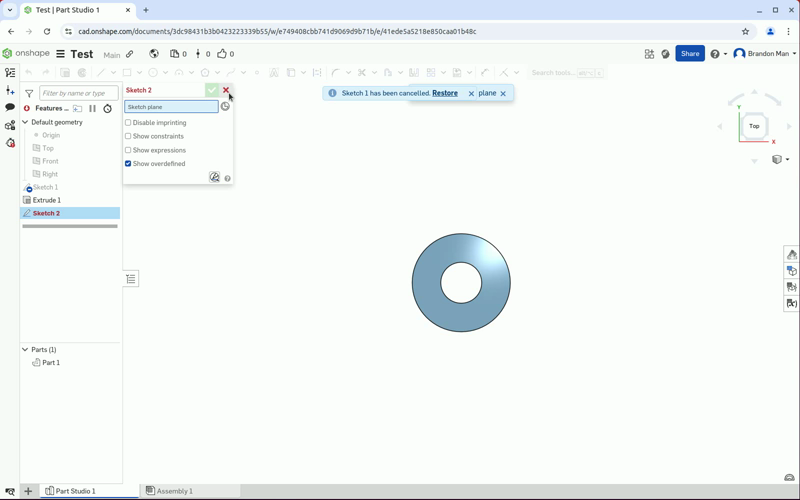
mouse_move(73, 150)
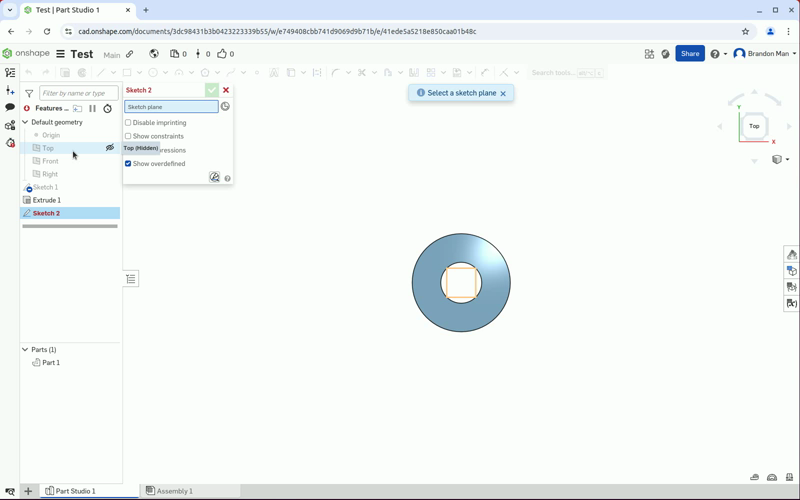
click(73, 150)
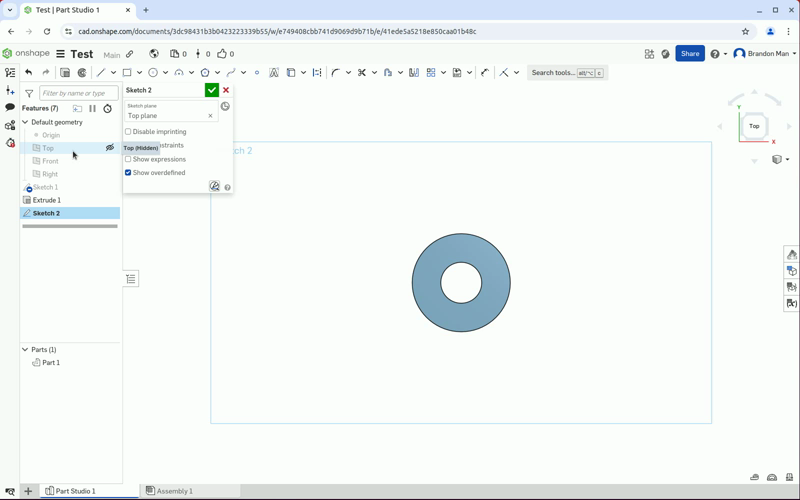
mouse_move(73, 352)
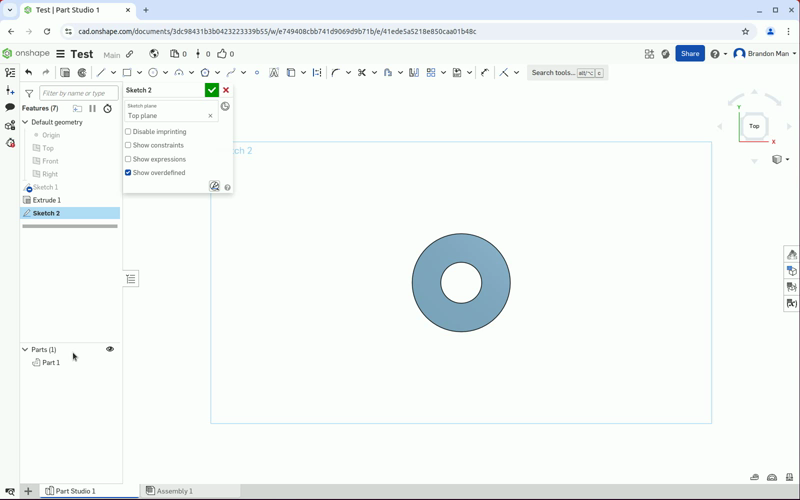
key(y)
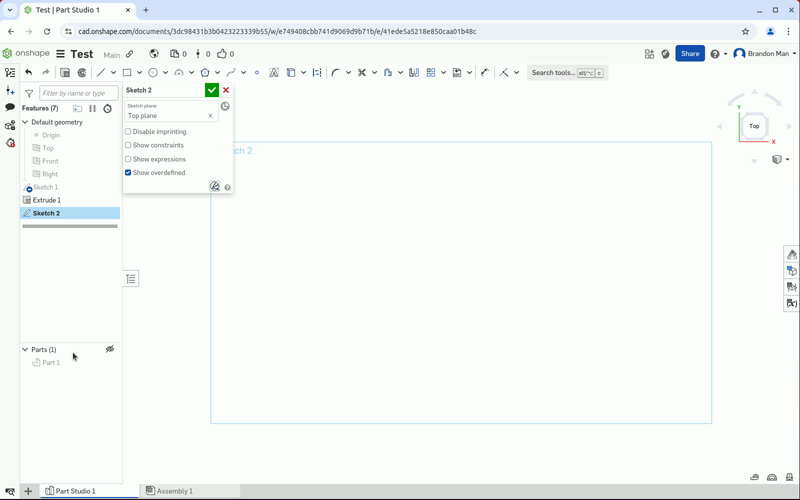
key(c)
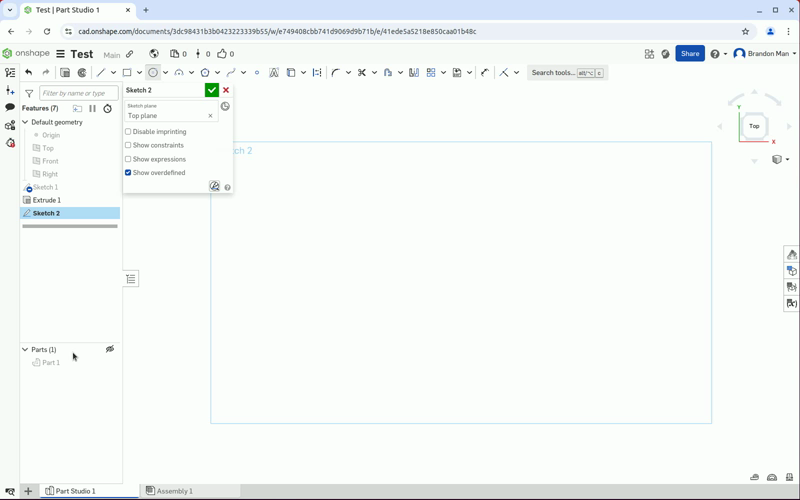
key_down(shift)
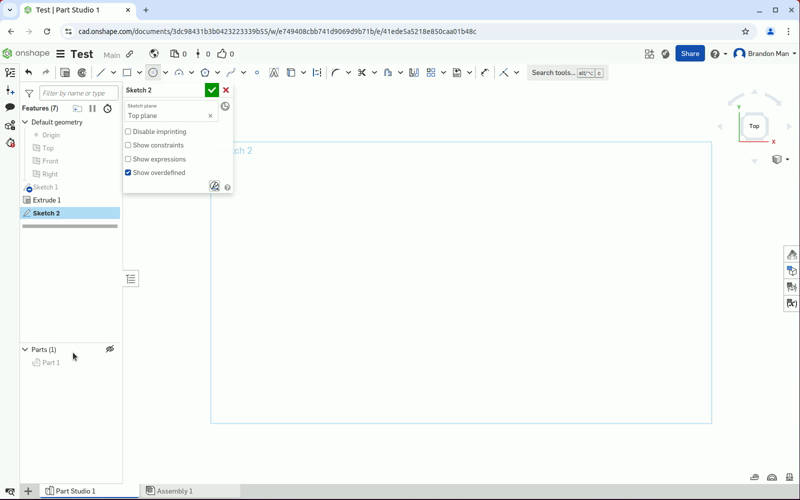
mouse_move(461, 282)
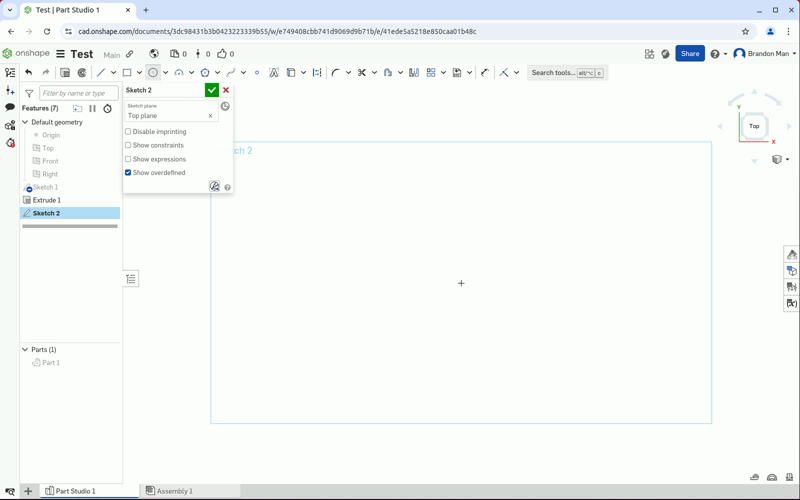
click(461, 282)
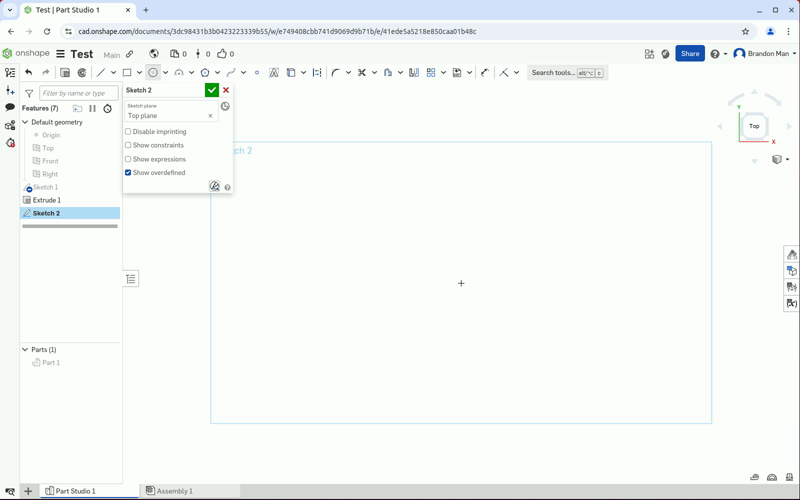
key_up(shift)
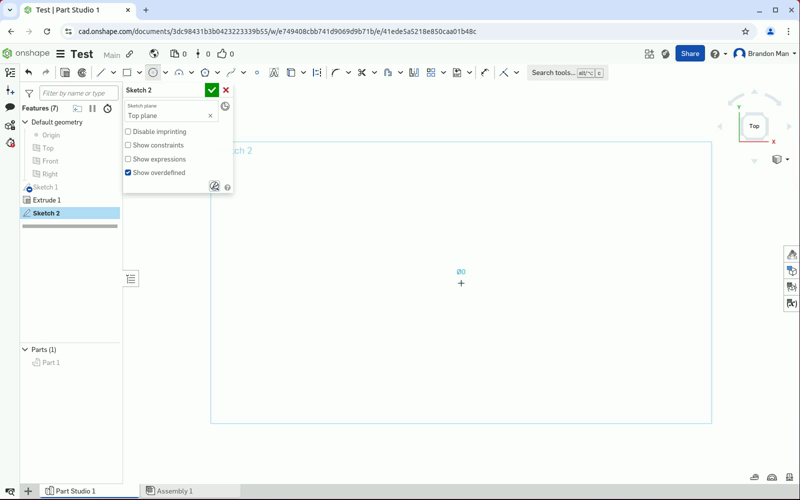
mouse_move(574, 282)
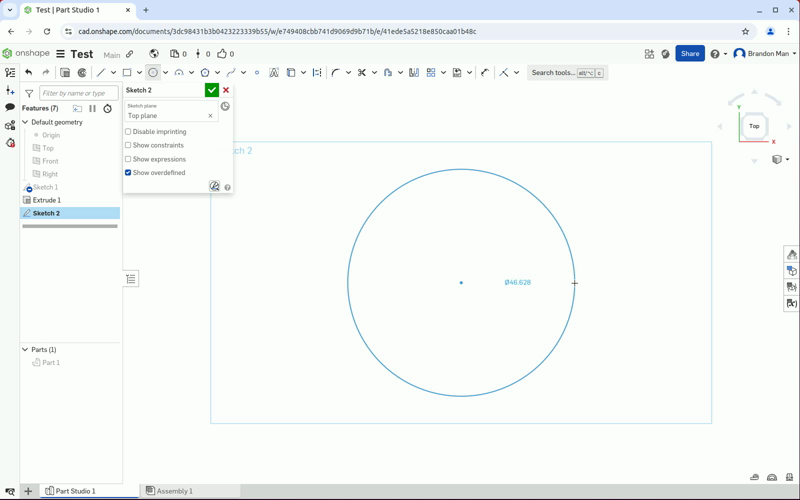
click(574, 282)
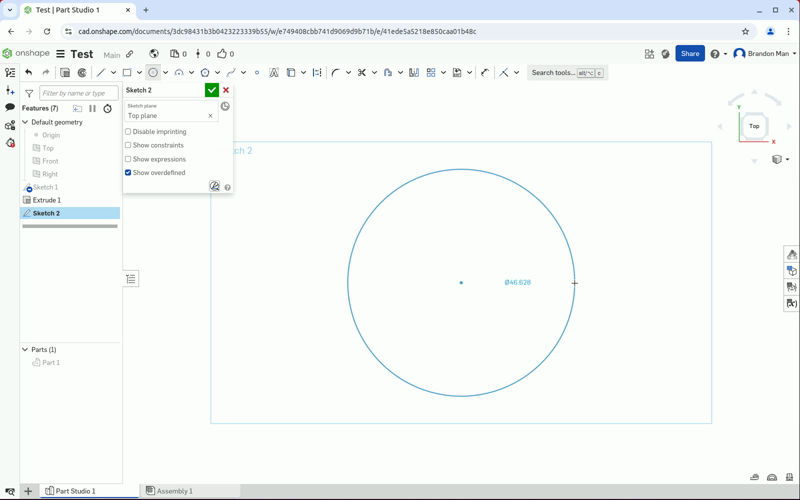
key(esc)
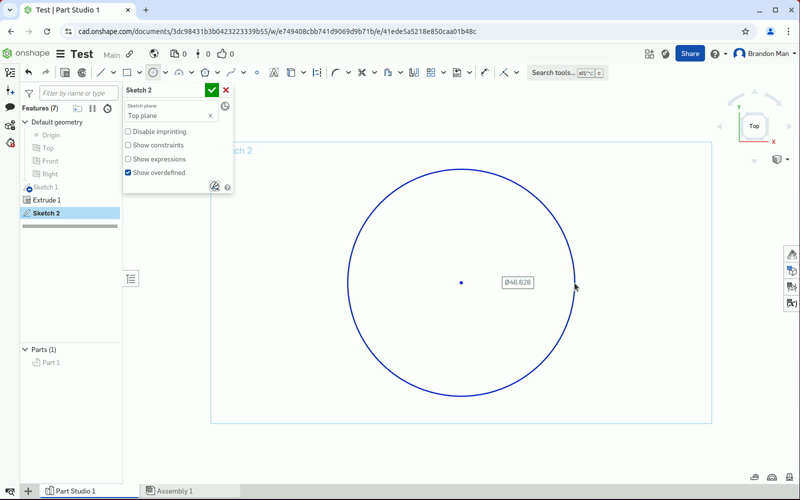
key(c)
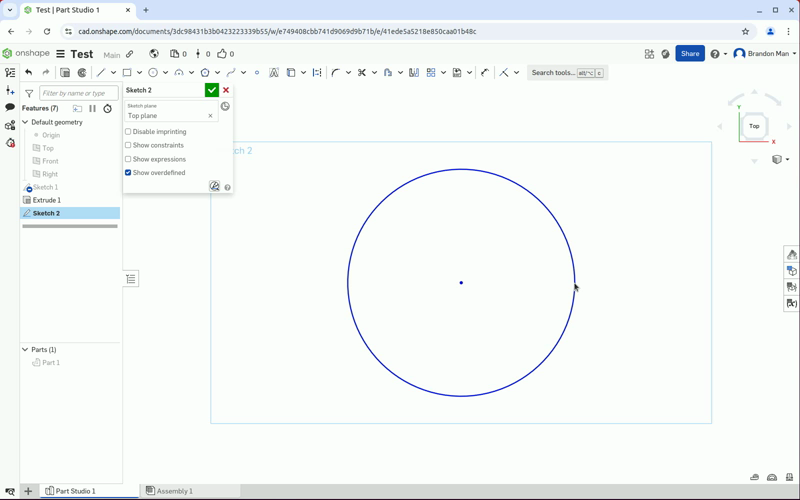
key_down(shift)
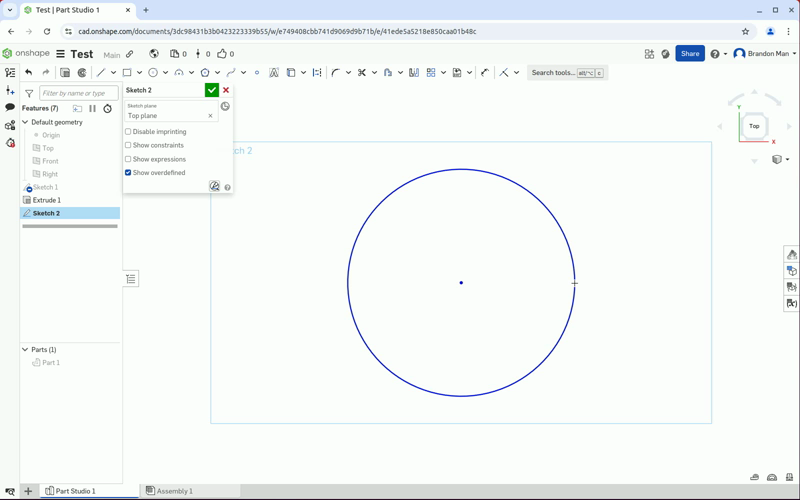
mouse_move(461, 282)
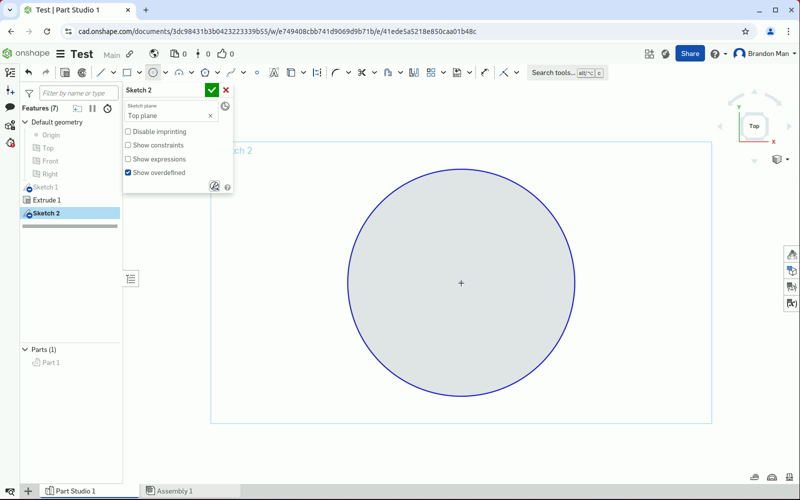
click(461, 282)
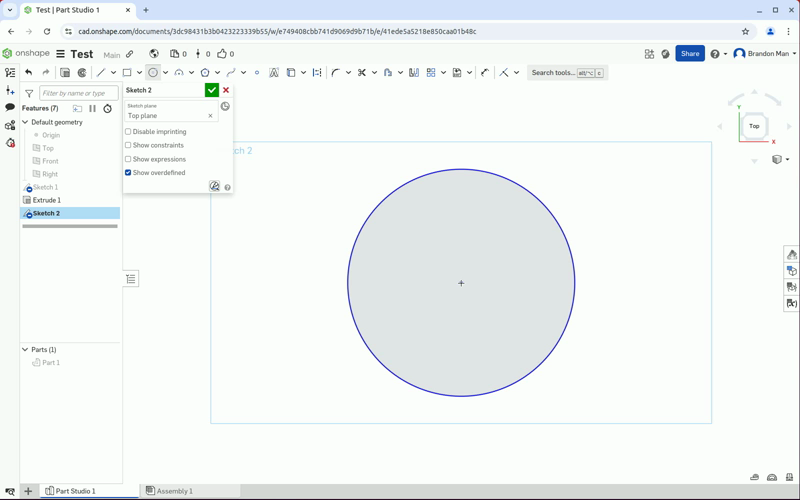
key_up(shift)
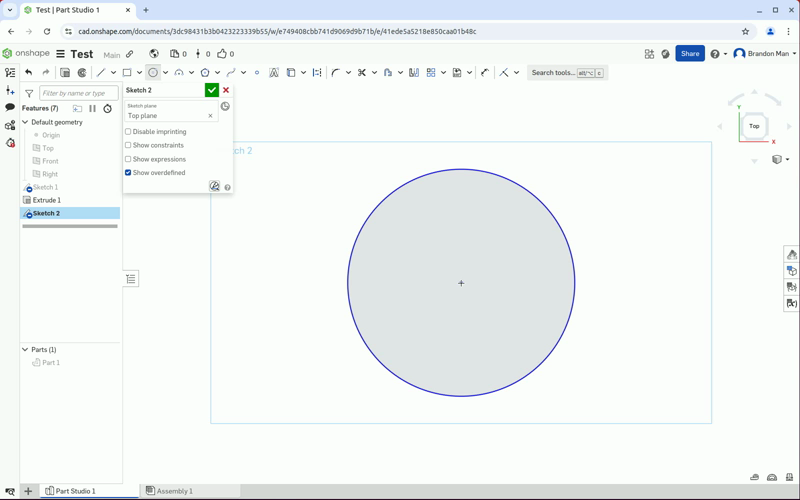
mouse_move(508, 282)
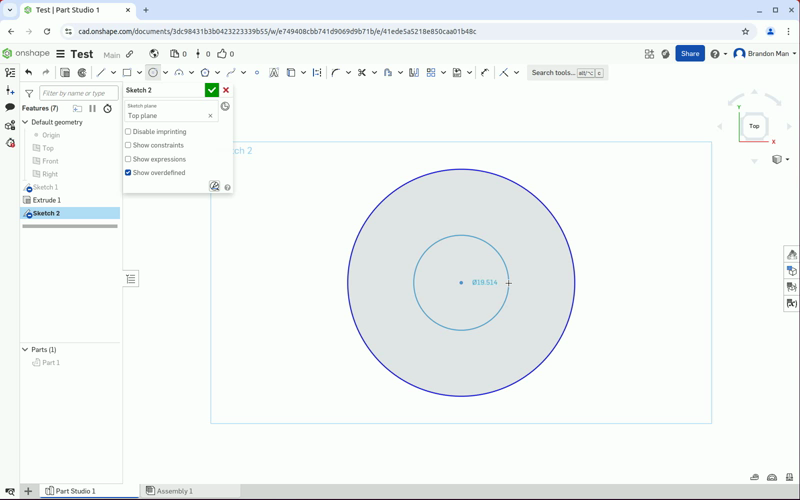
click(508, 282)
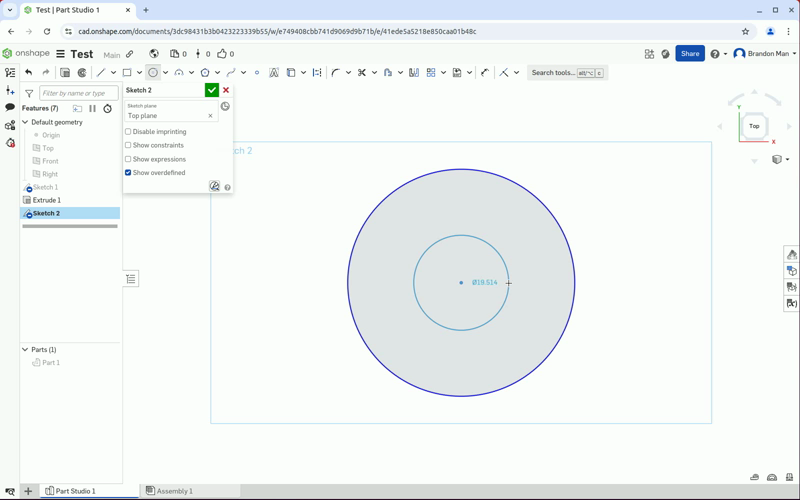
key(esc)
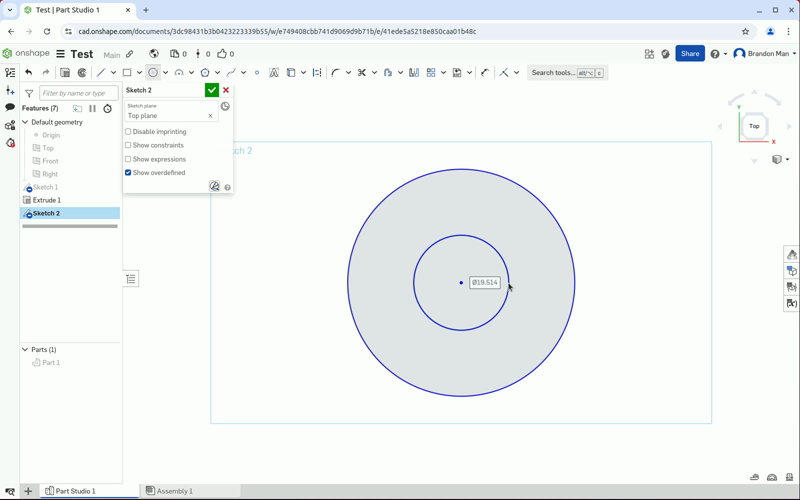
mouse_move(423, 355)
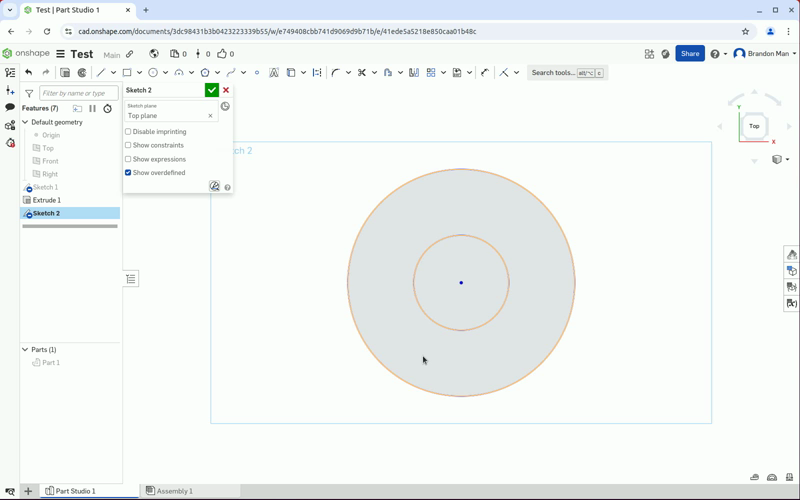
click(423, 355)
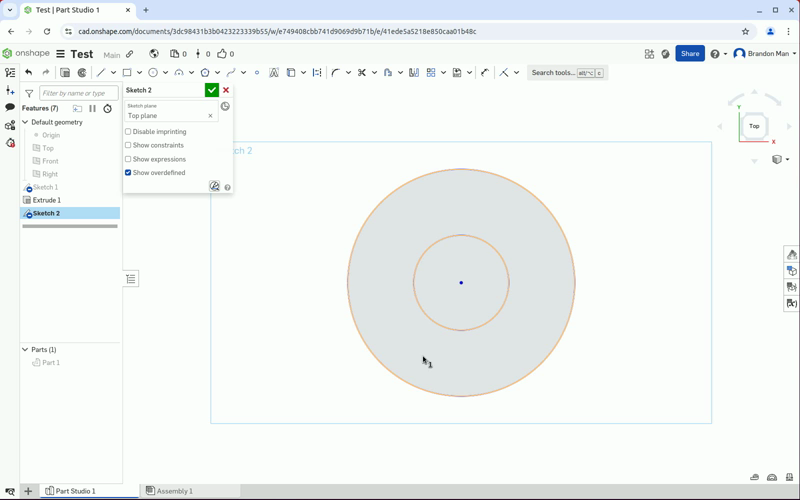
mouse_move(73, 352)
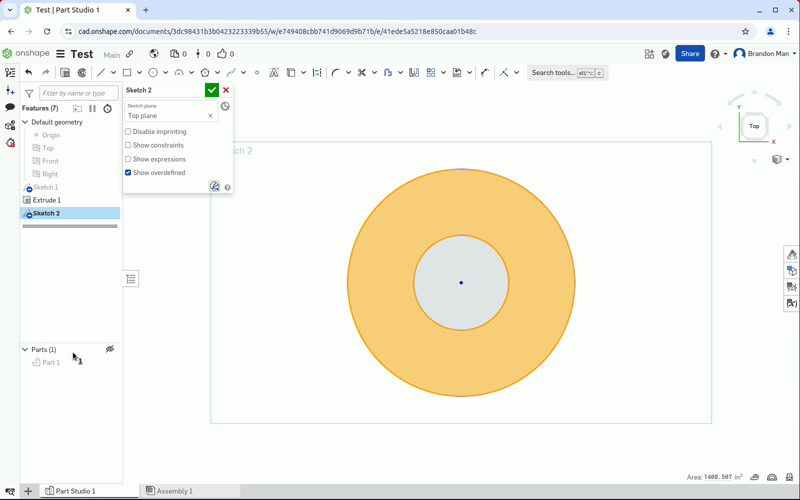
key(shift+y)
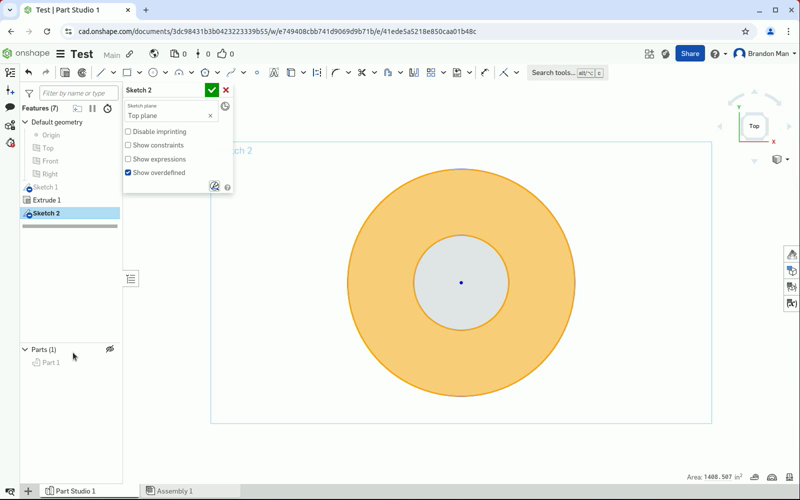
key(shift+e)
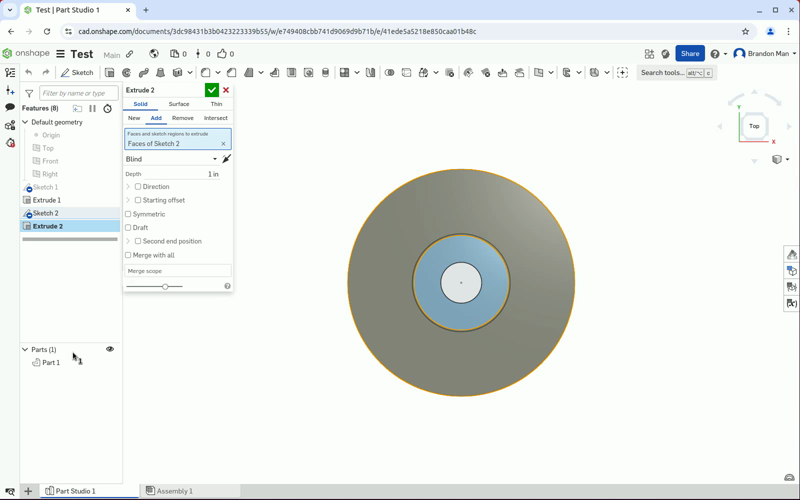
mouse_move(143, 106)
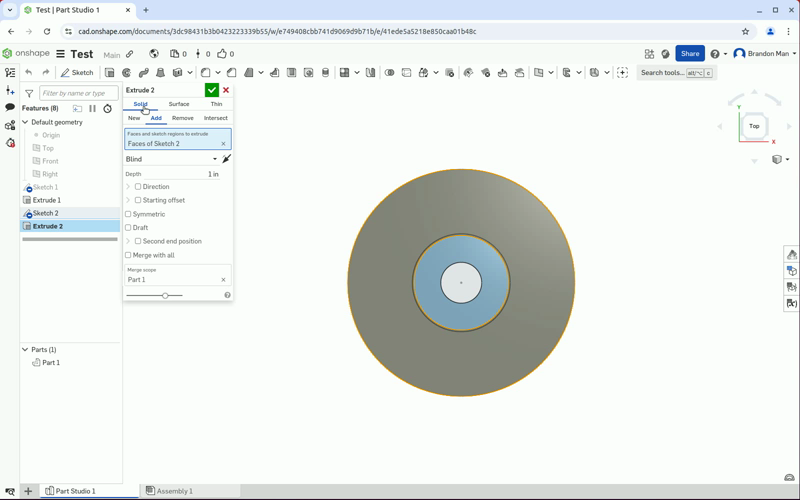
click(143, 106)
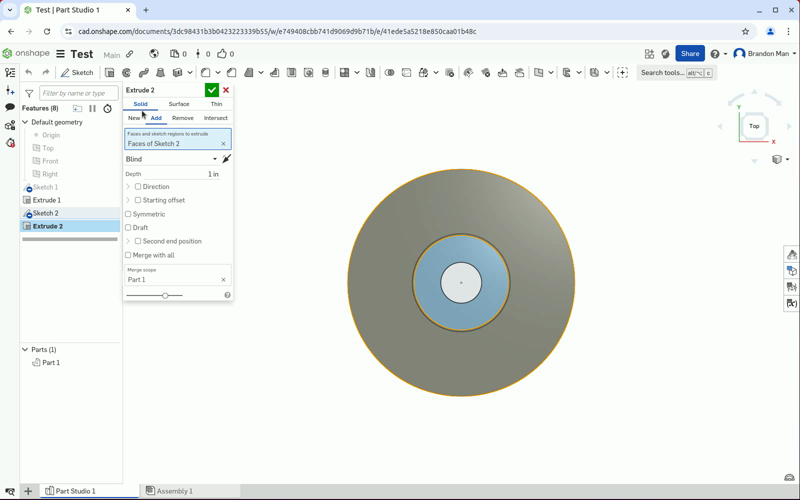
mouse_move(137, 120)
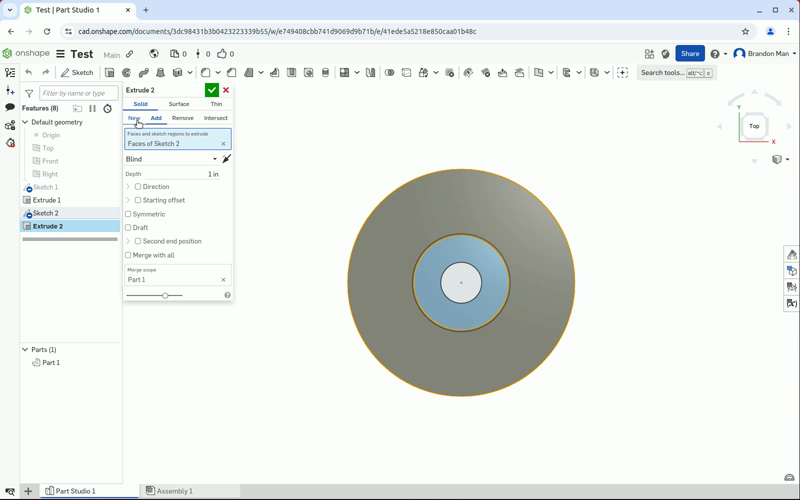
click(137, 120)
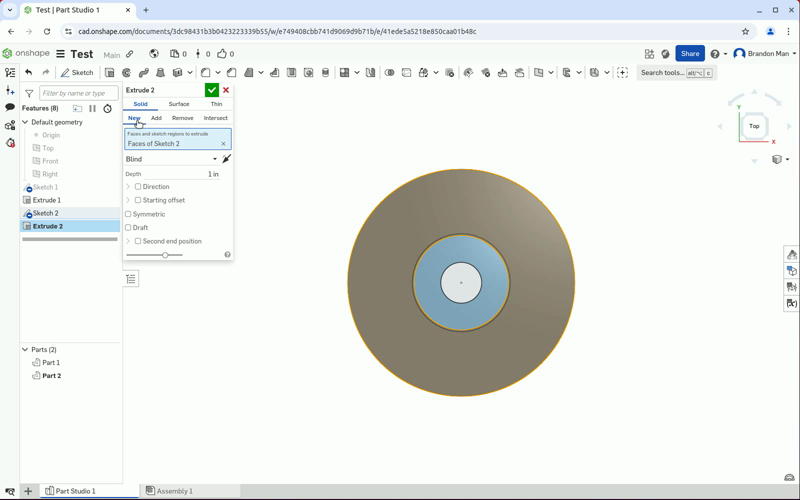
key(tab, 4)
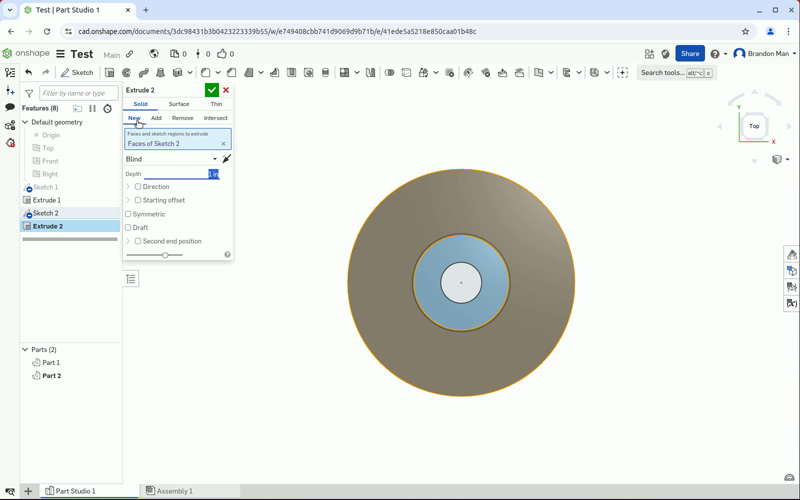
text(21.905)
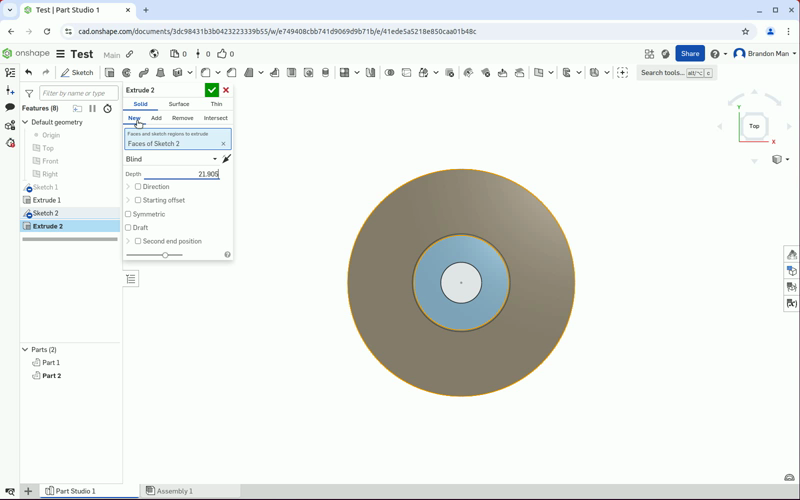
key(enter)
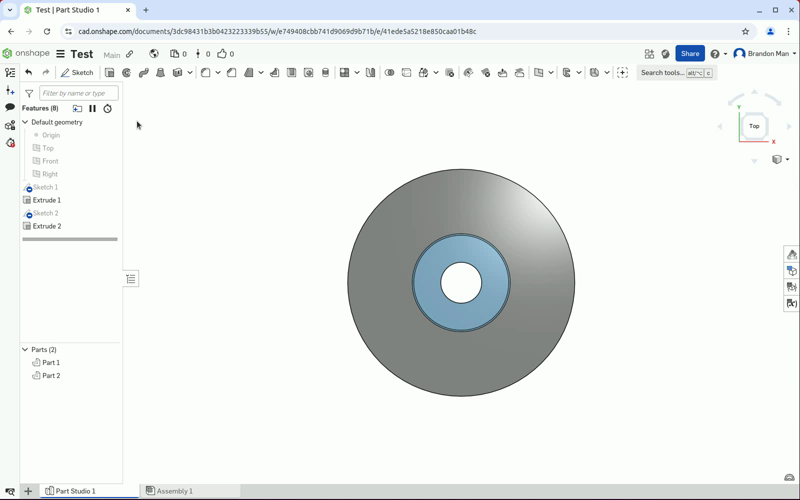
key(shift+h)
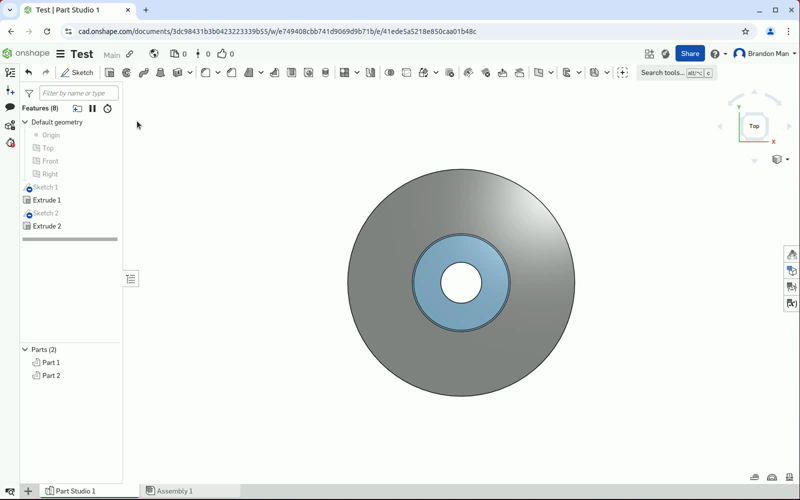
key(shift+h)
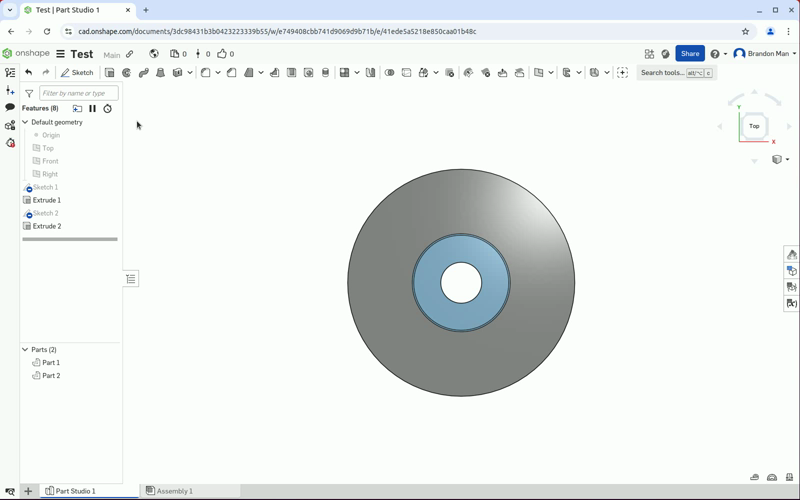
mouse_move(73, 189)
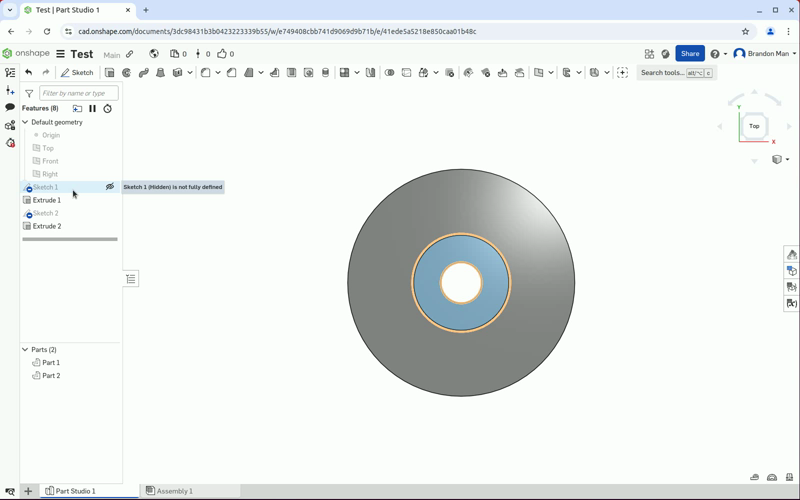
click(73, 189)
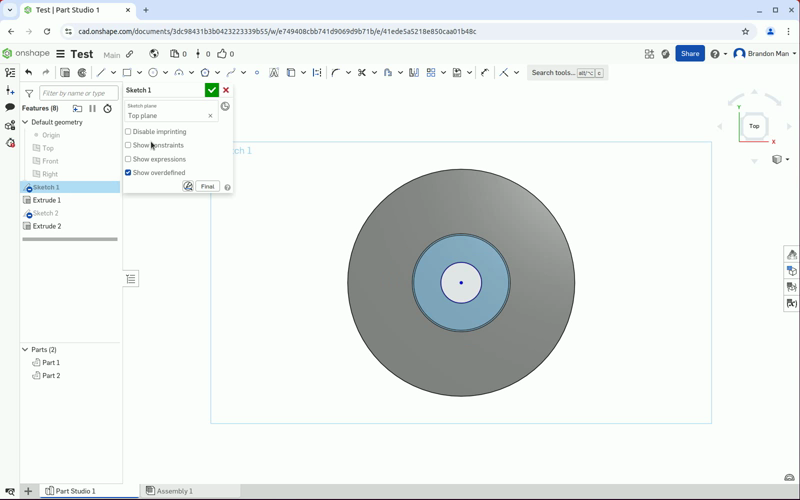
mouse_move(229, 92)
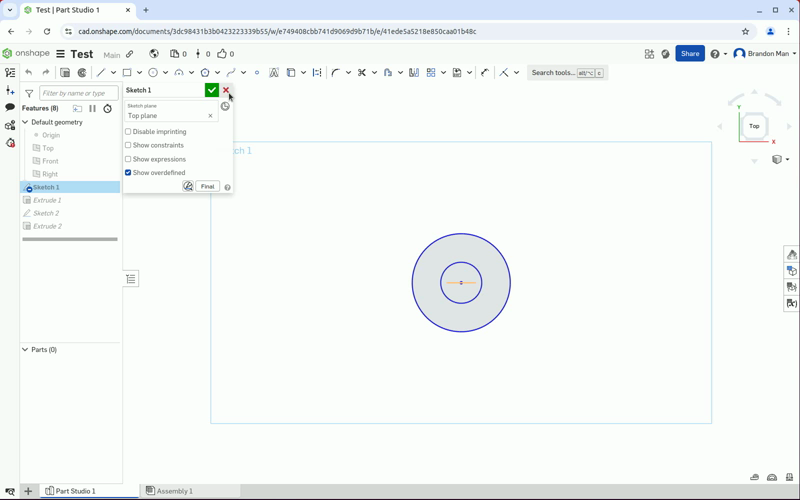
click(229, 92)
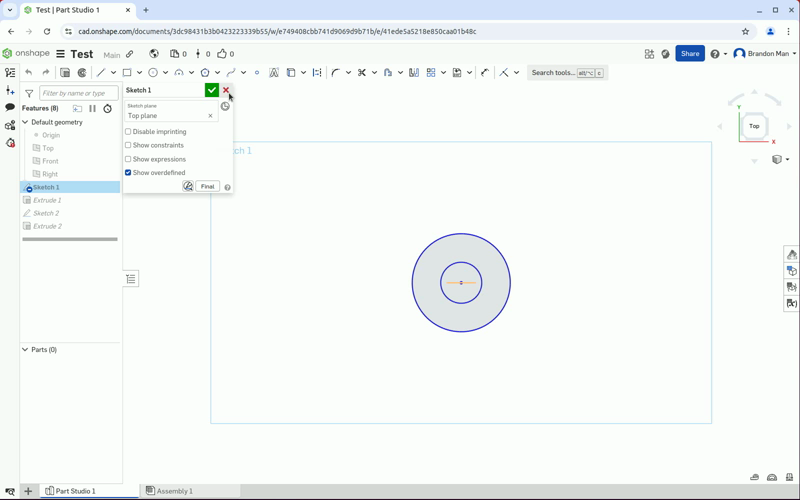
key(shift+s)
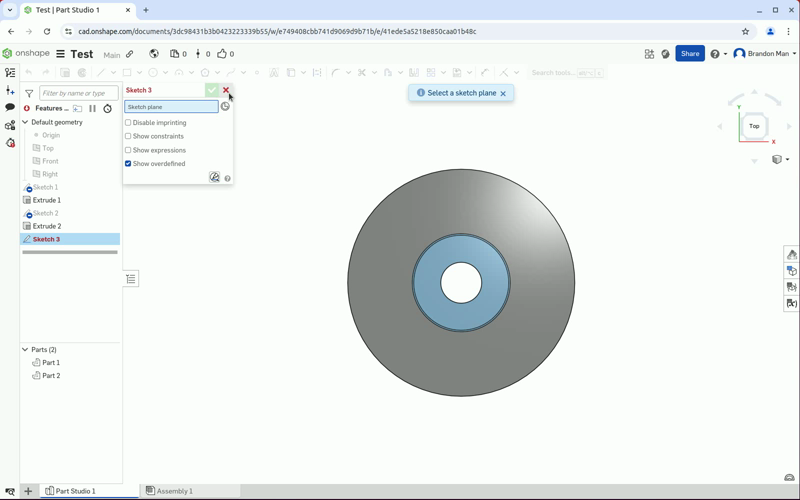
mouse_move(73, 150)
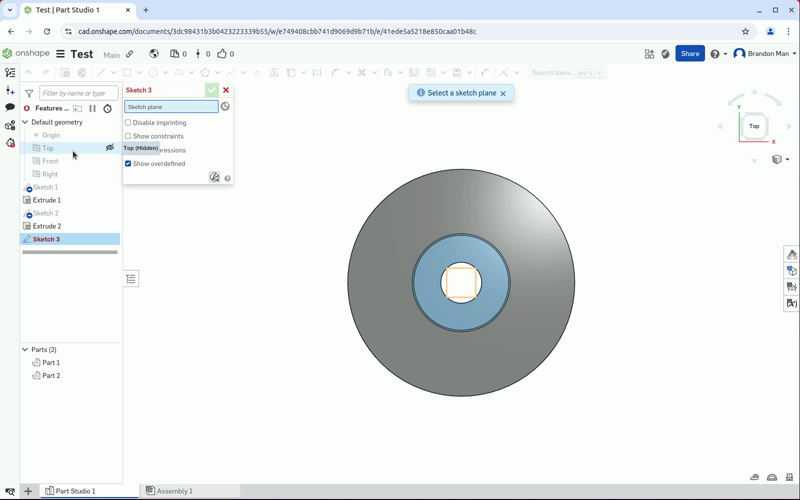
click(73, 150)
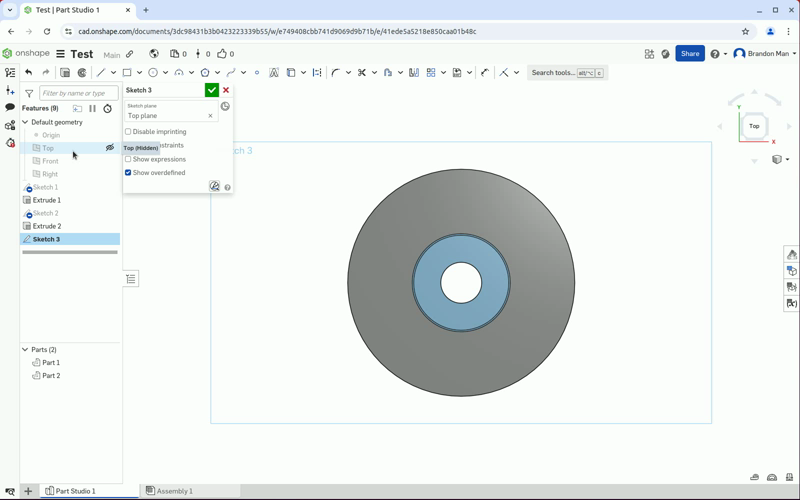
mouse_move(73, 352)
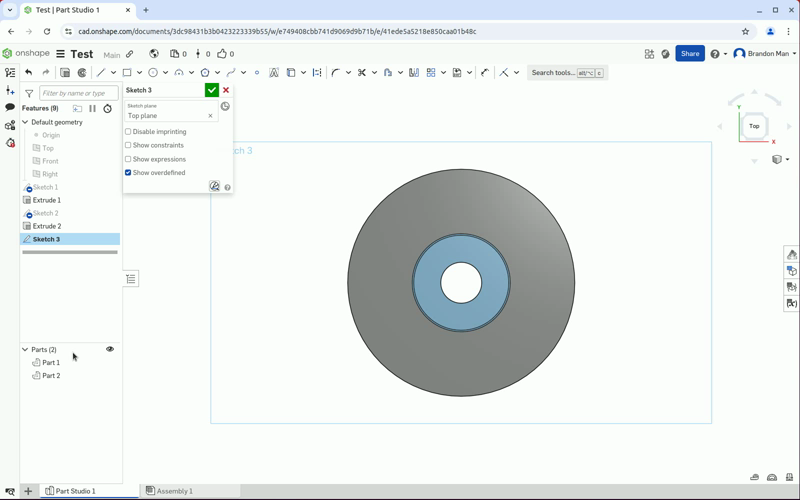
key(y)
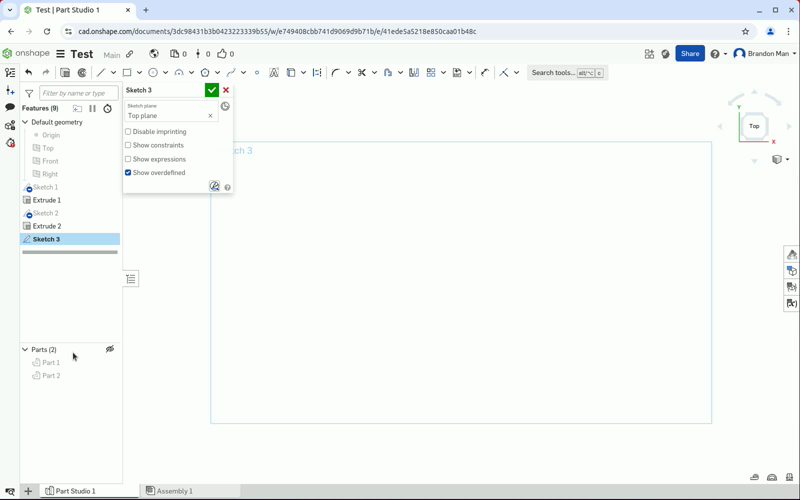
key(c)
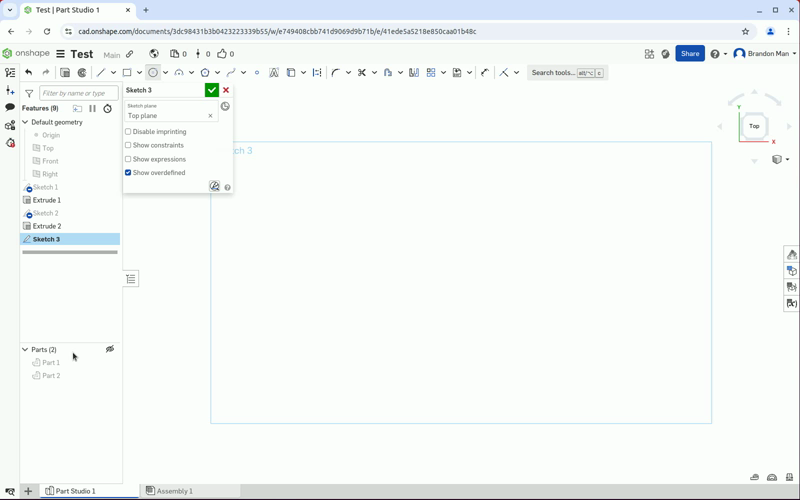
key_down(shift)
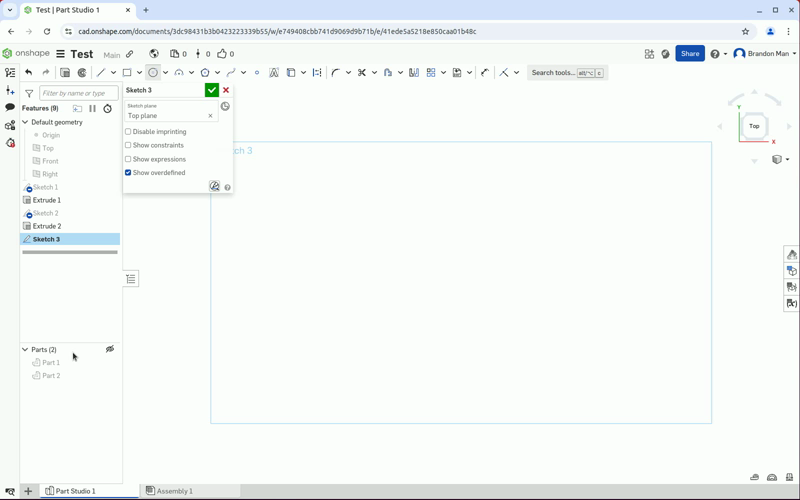
mouse_move(461, 282)
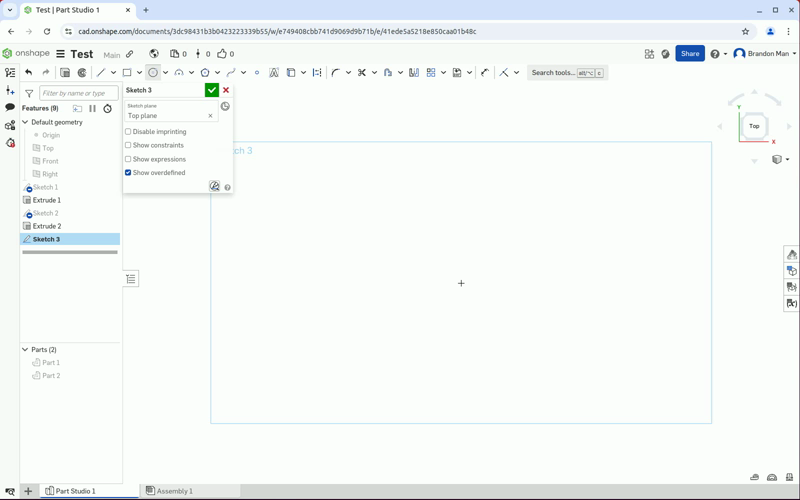
click(461, 282)
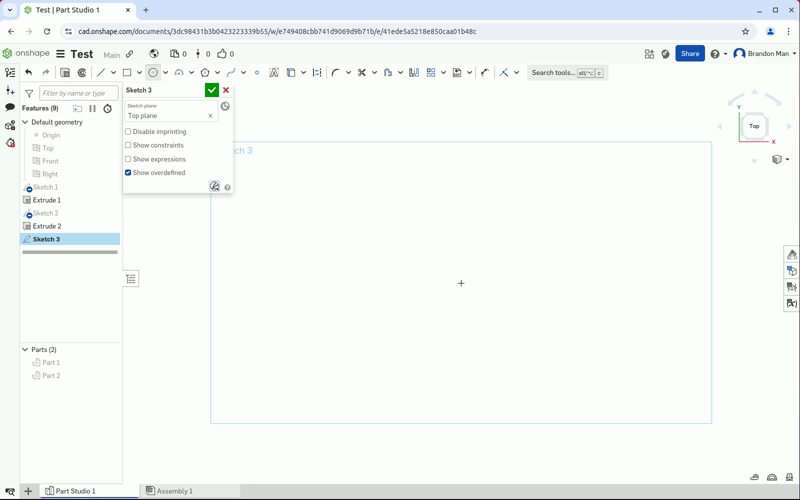
key_up(shift)
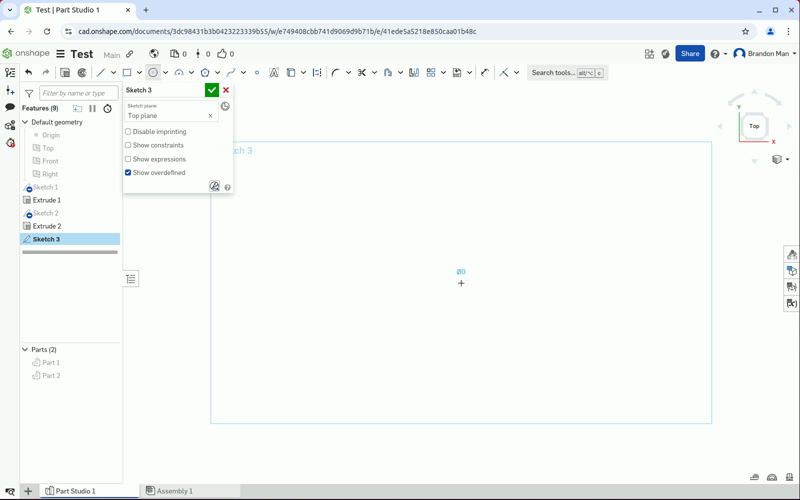
mouse_move(510, 282)
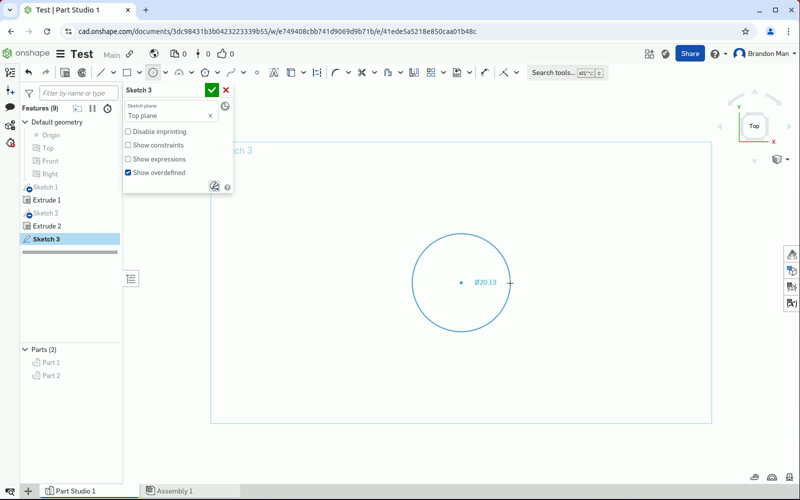
click(510, 282)
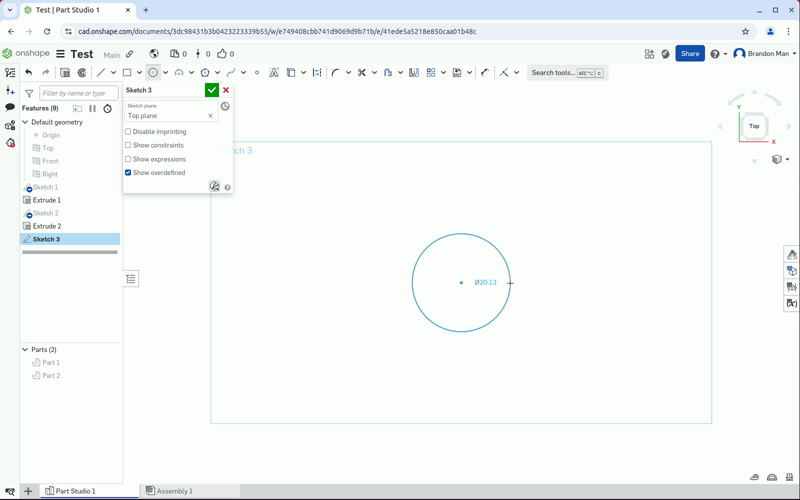
key(esc)
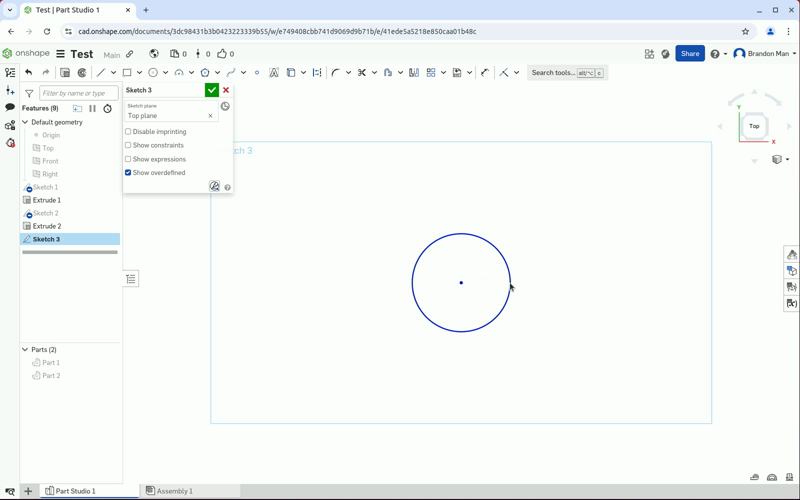
key(c)
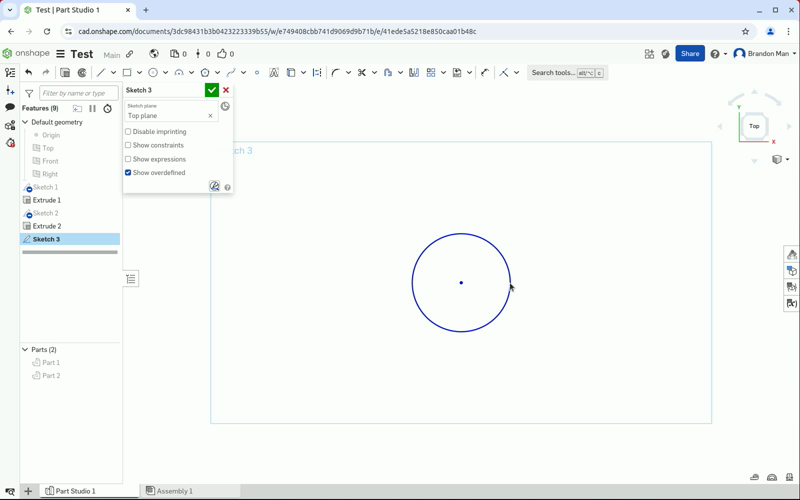
key_down(shift)
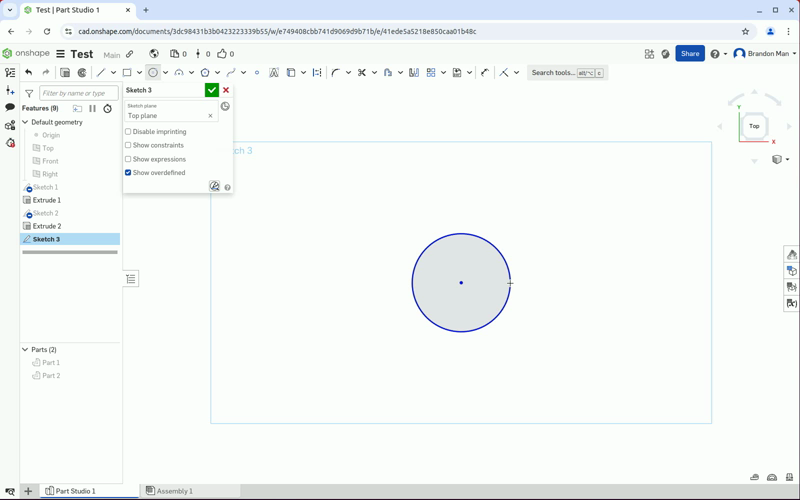
mouse_move(461, 282)
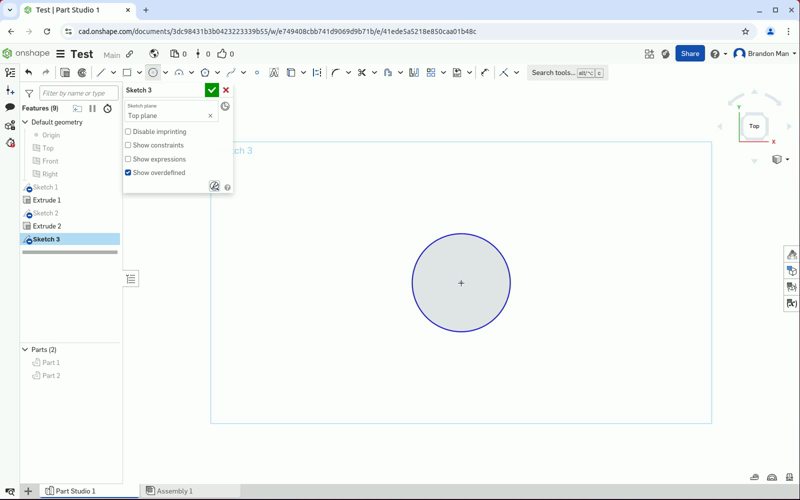
click(461, 282)
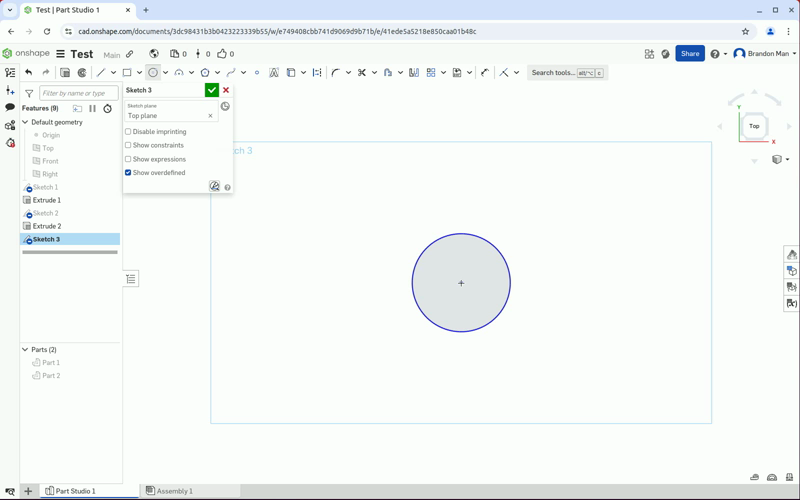
key_up(shift)
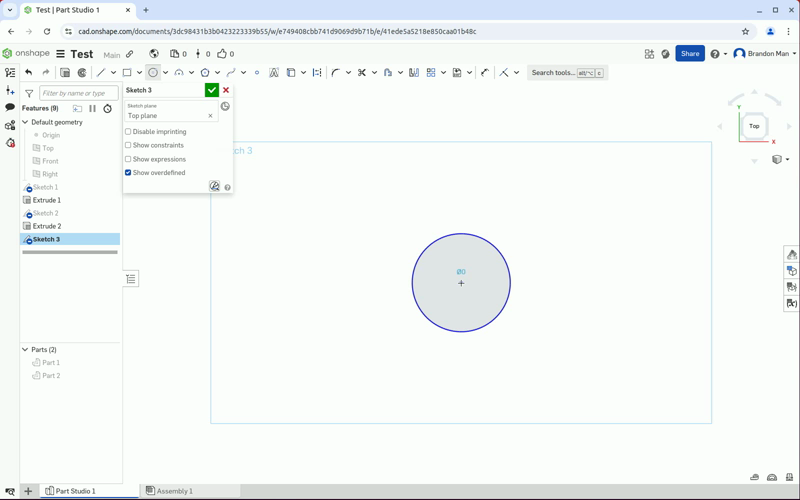
mouse_move(481, 282)
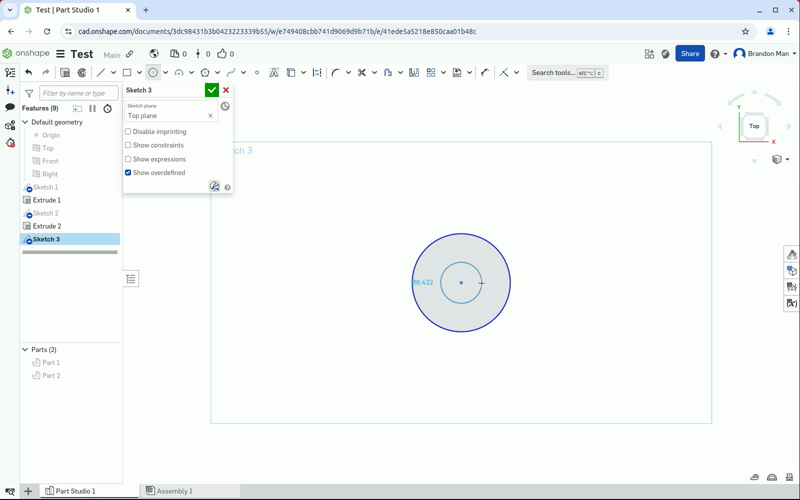
click(481, 282)
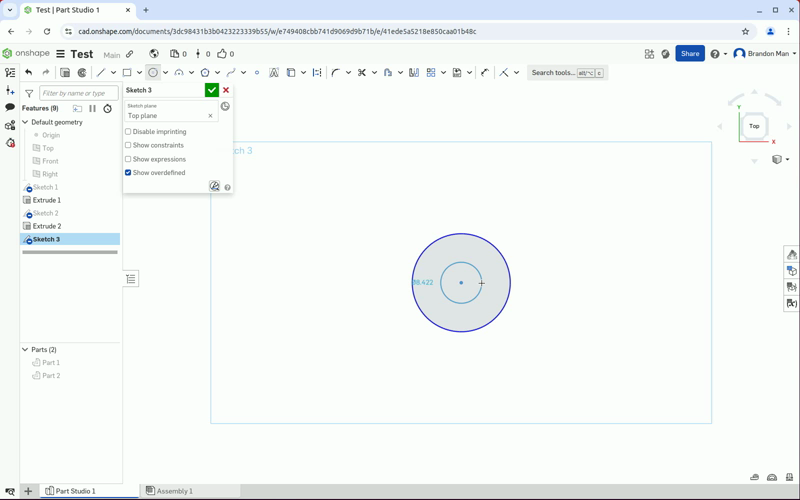
key(esc)
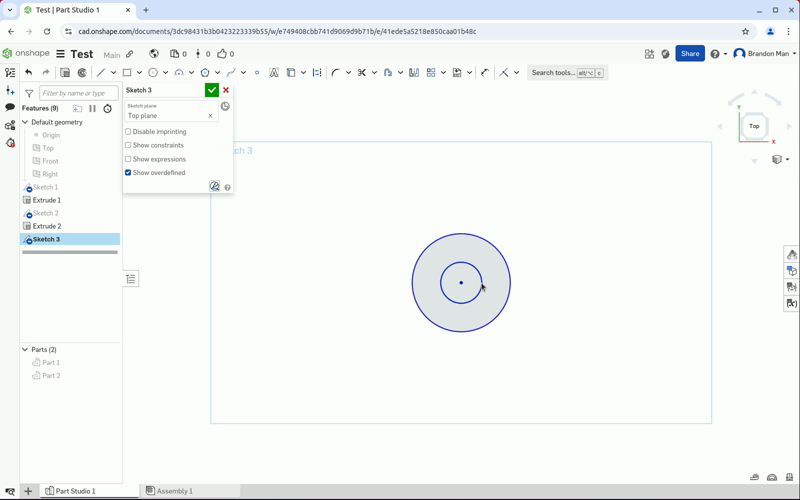
mouse_move(421, 264)
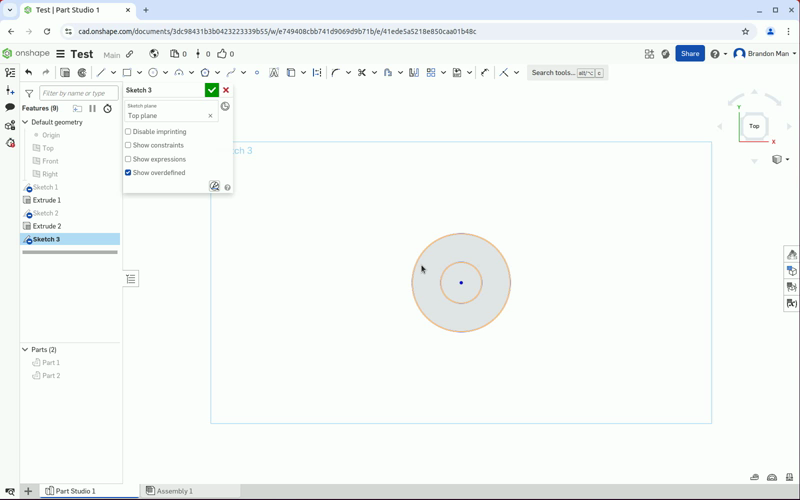
click(421, 264)
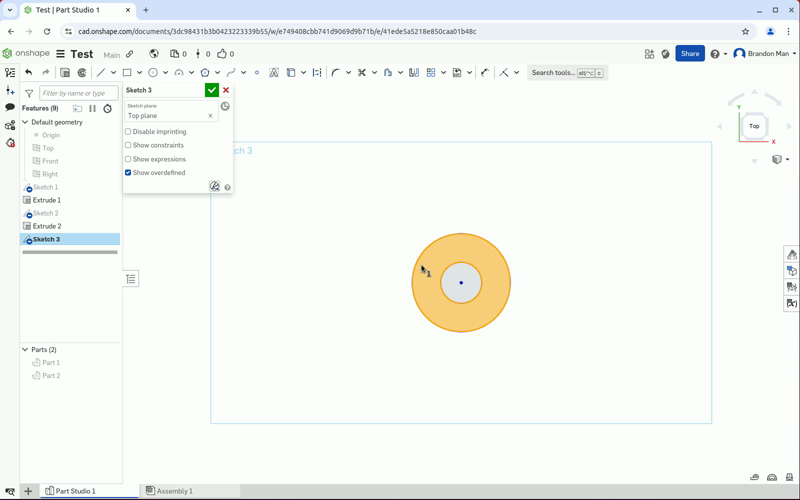
mouse_move(73, 352)
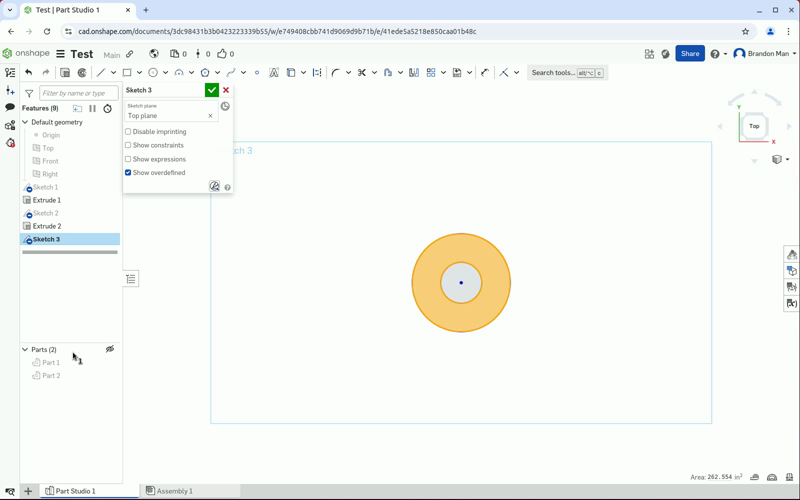
key(shift+y)
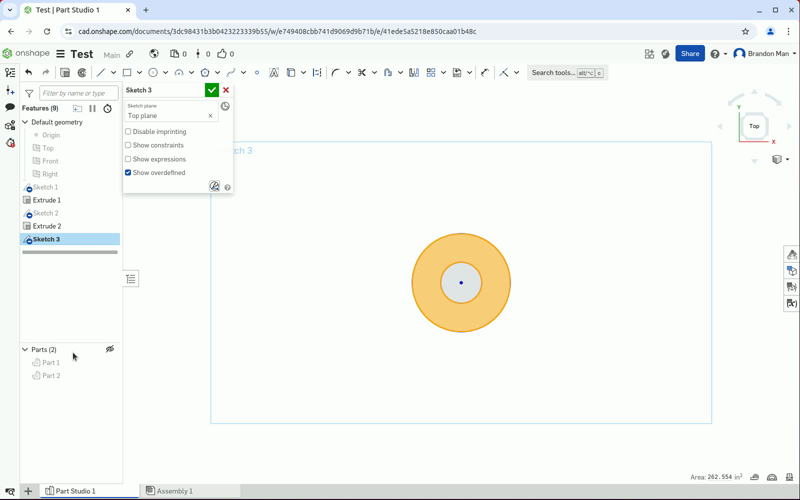
key(shift+e)
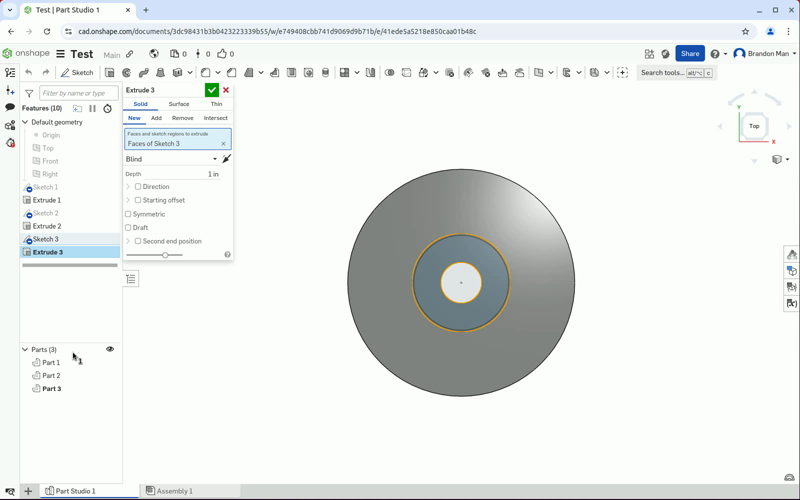
mouse_move(143, 106)
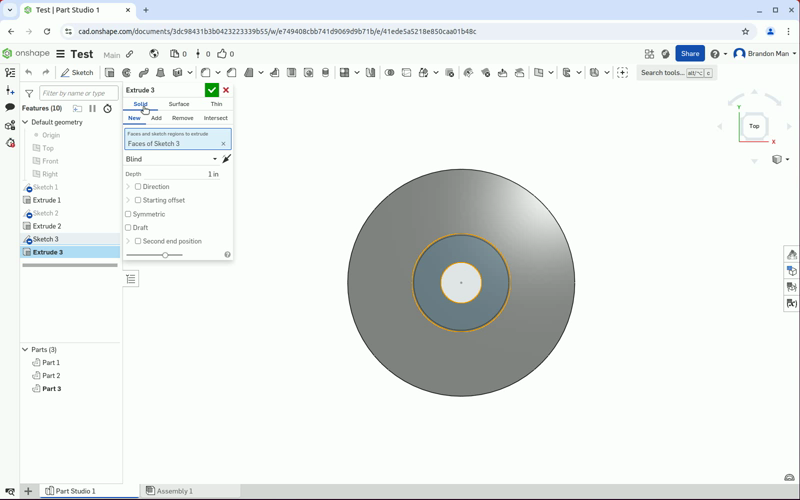
click(143, 106)
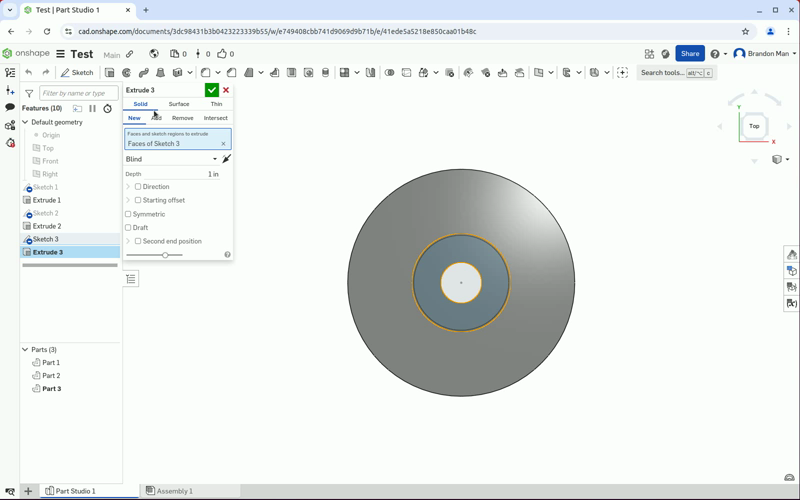
mouse_move(186, 120)
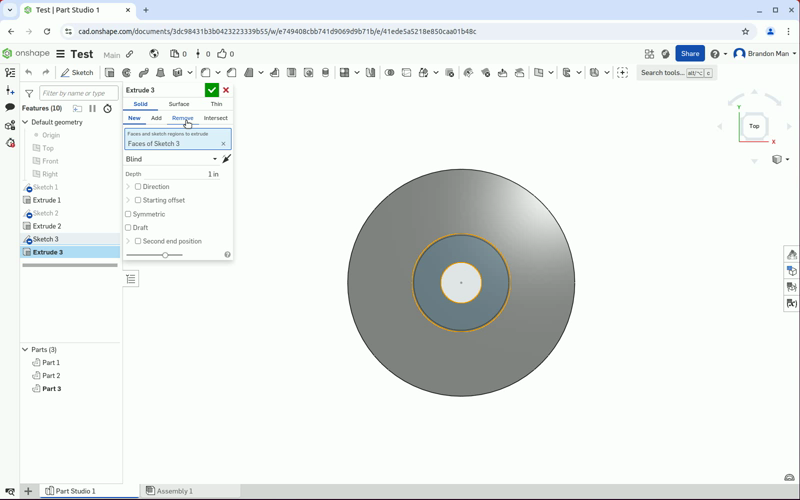
click(186, 120)
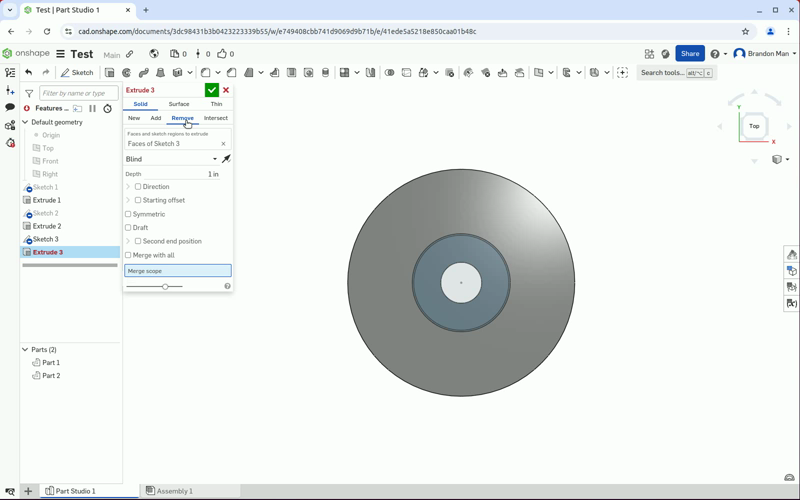
key(tab, 4)
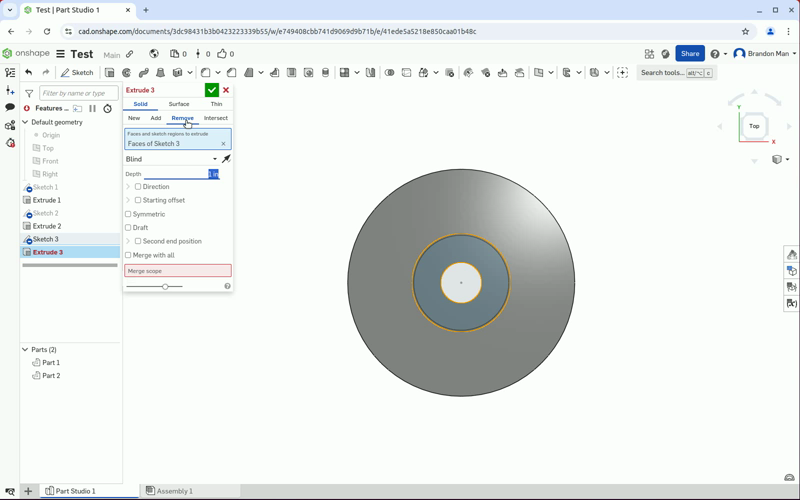
text(-4.333)
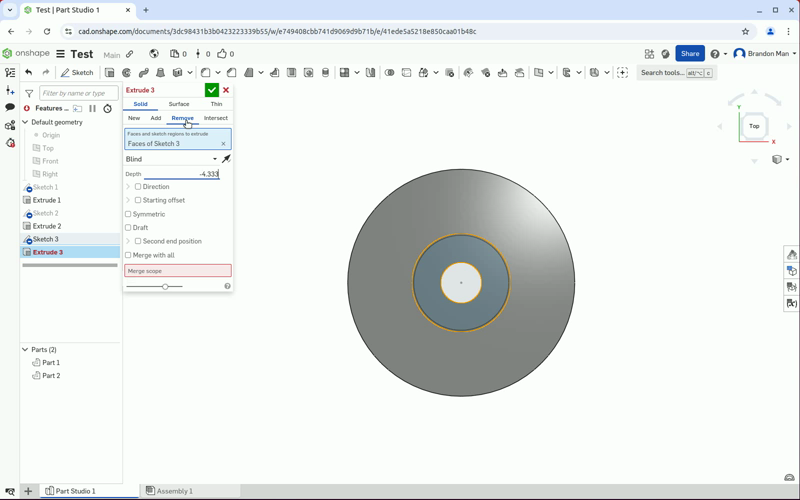
key(tab, 6)
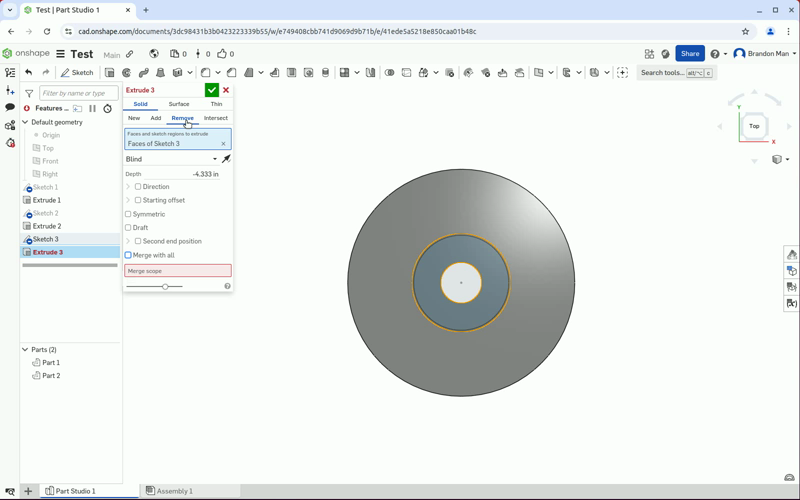
key(space)
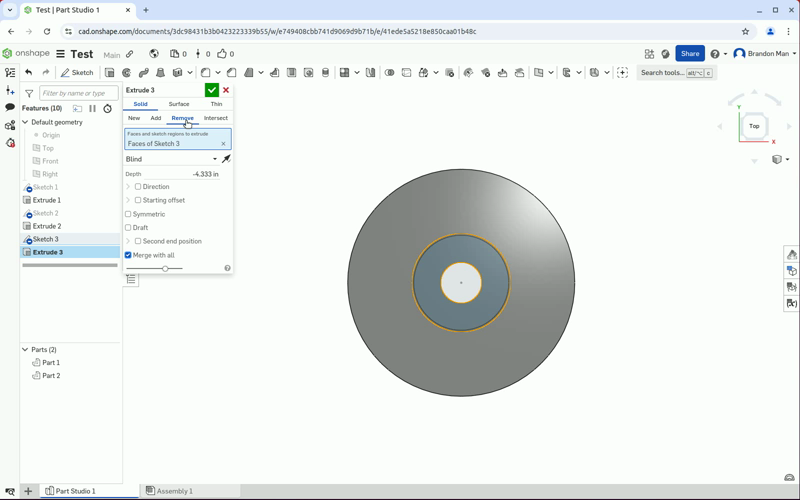
key(enter)
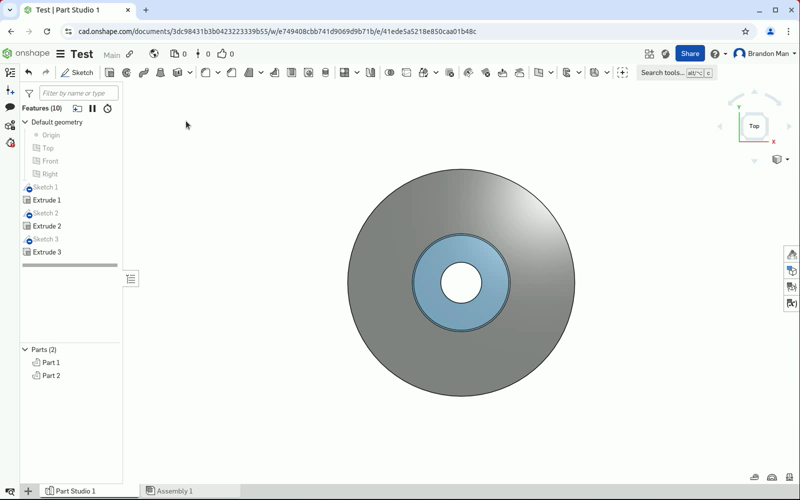
key(shift+h)
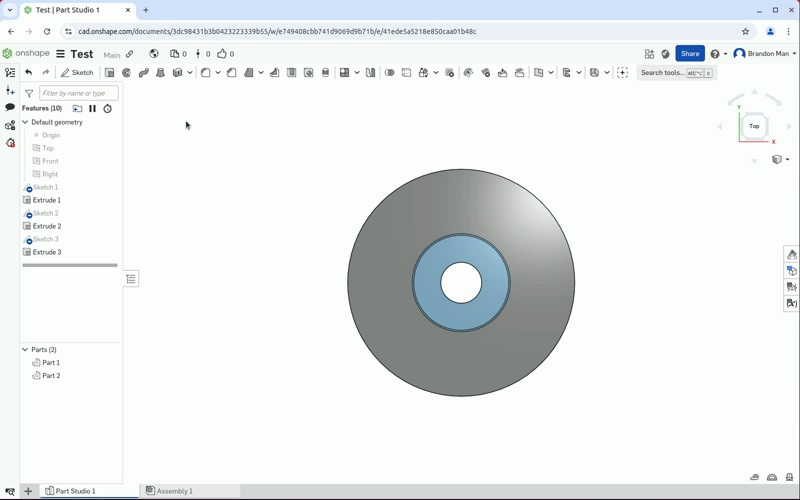
key(shift+h)
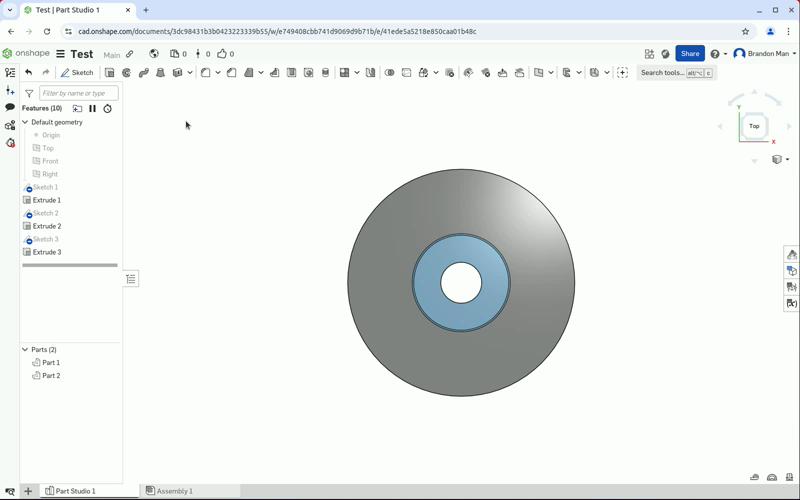
key(shift+7)
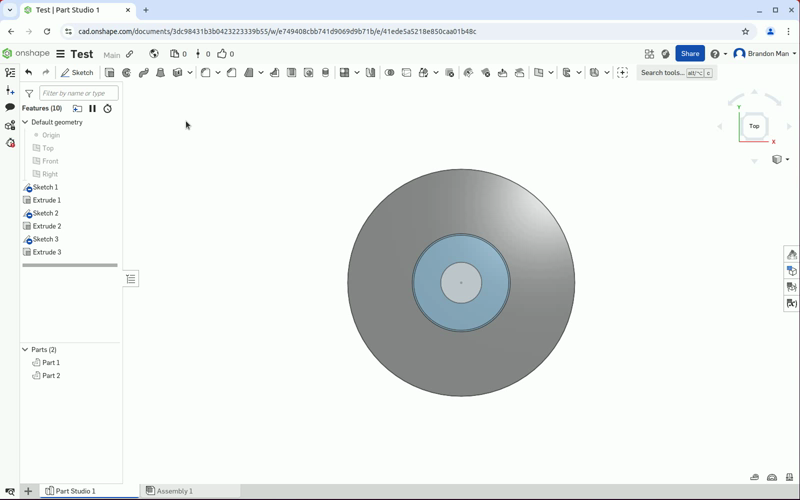
key(up, 3)
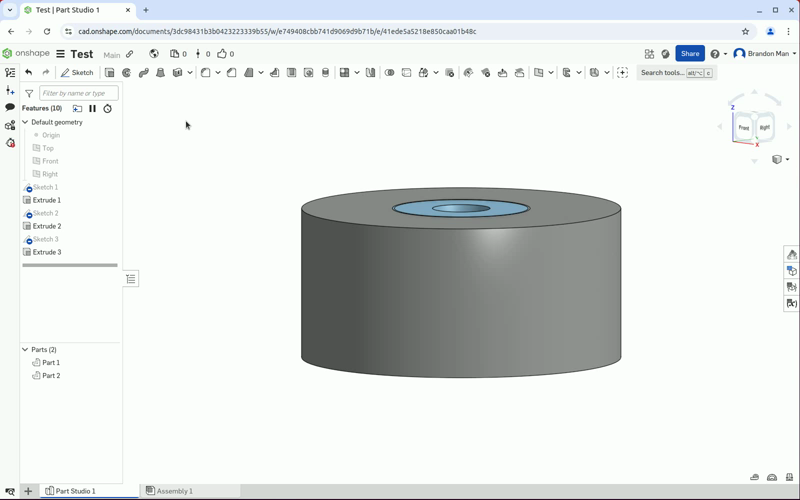
key(left, 3)
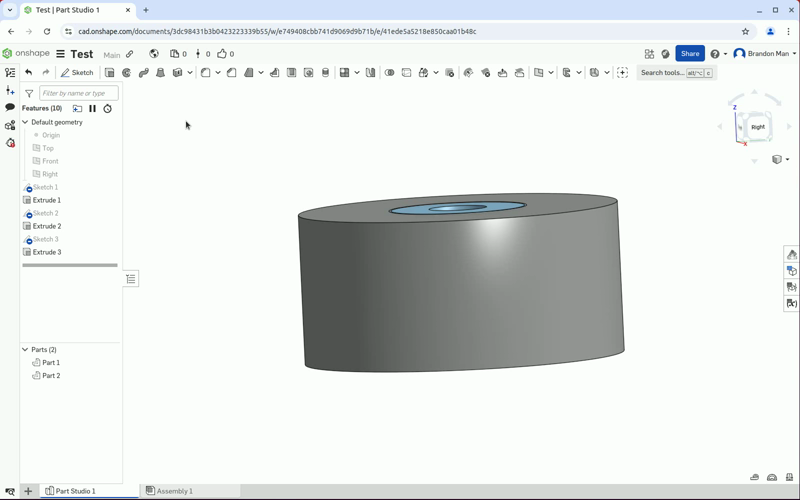
key(right, 3)
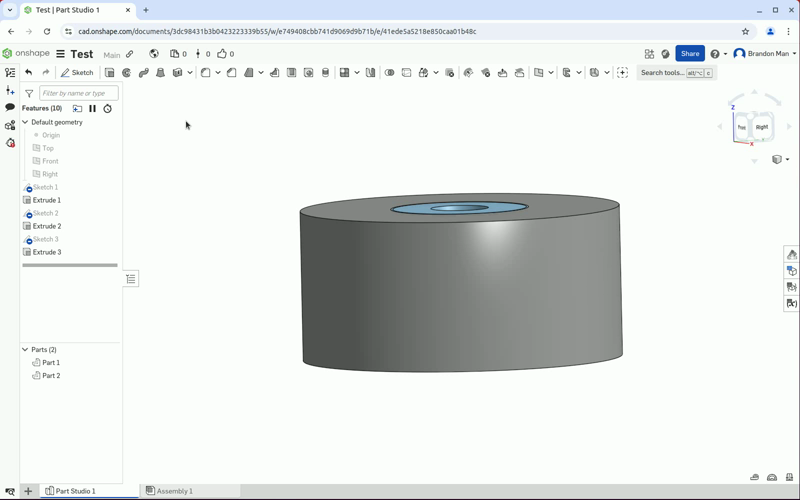
key(down, 3)
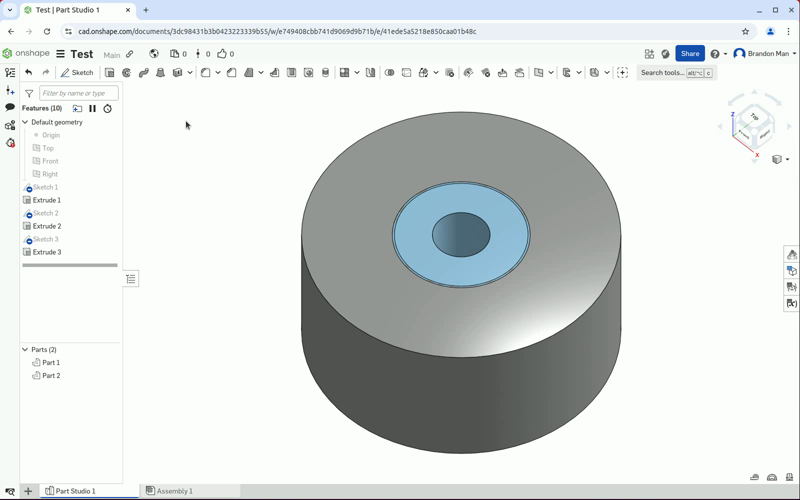
mouse_move(73, 189)
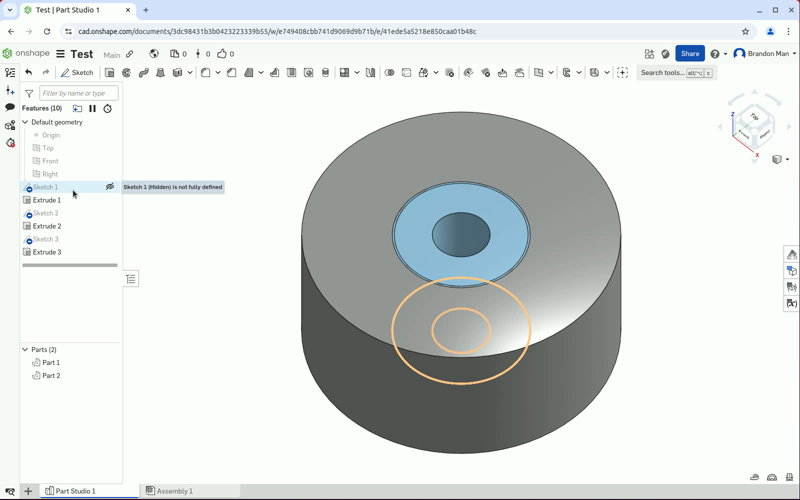
click(73, 189)